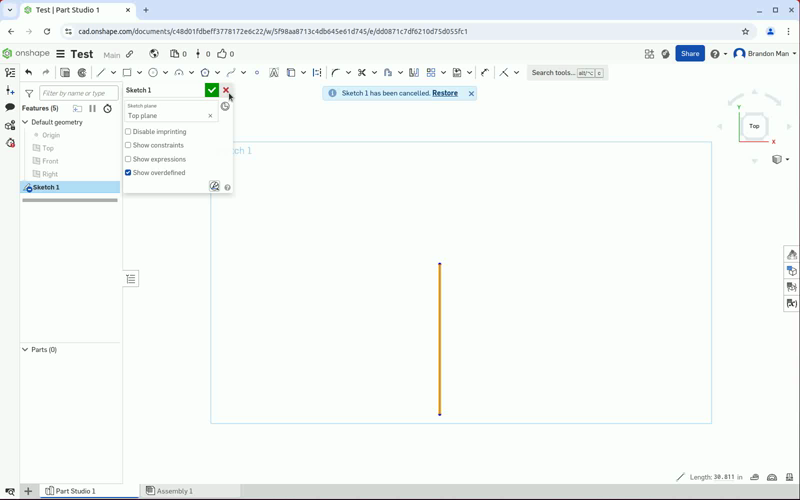
key(shift+h)
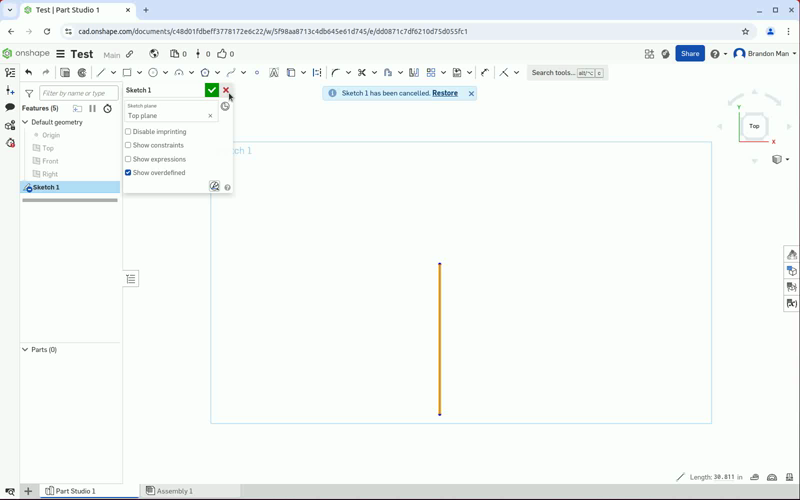
key(shift+s)
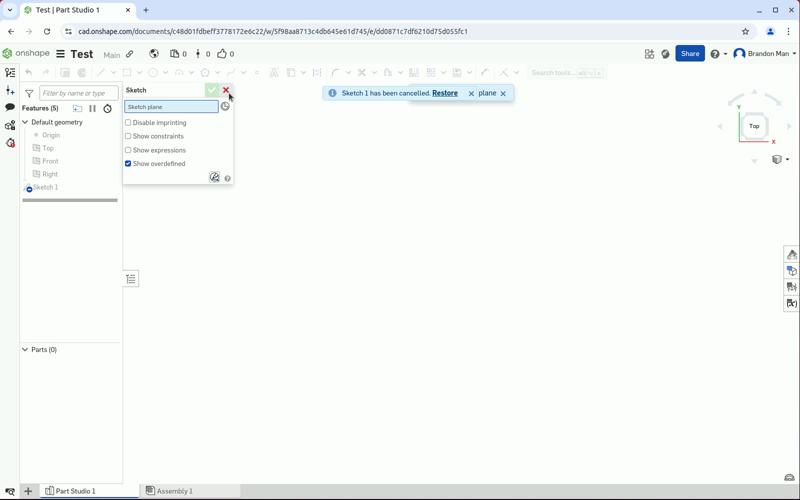
mouse_move(73, 150)
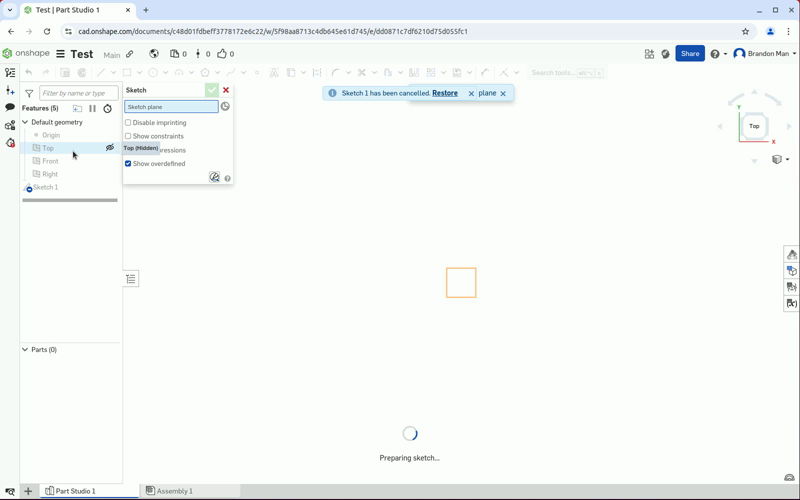
click(73, 150)
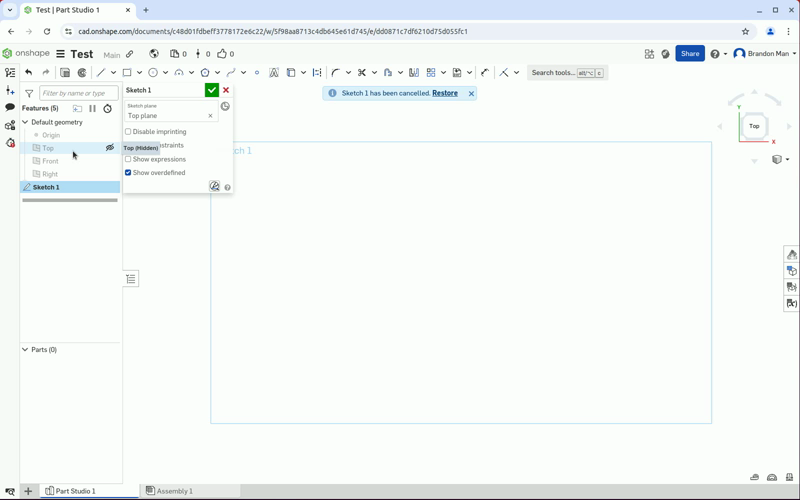
mouse_move(73, 352)
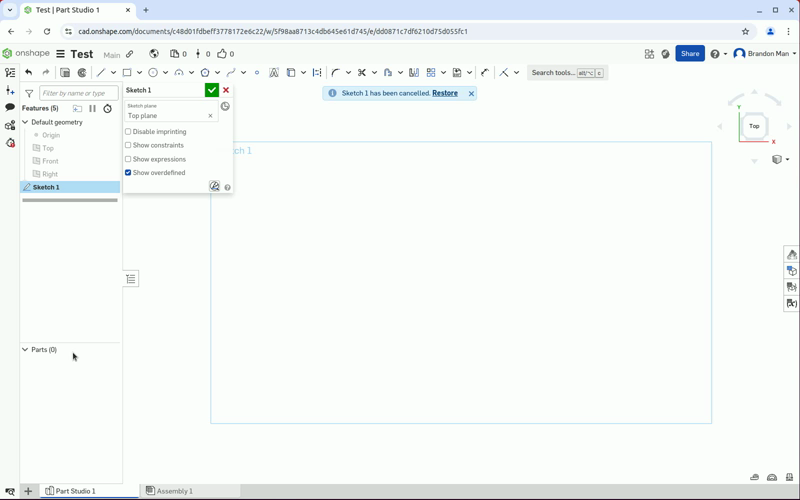
key(y)
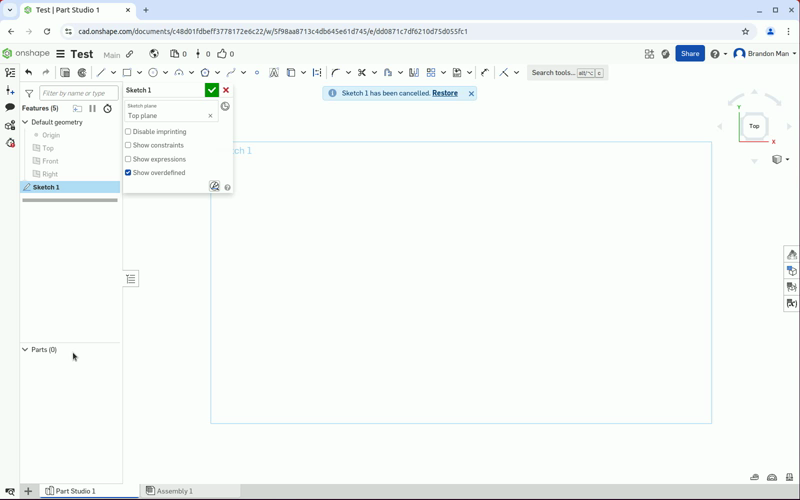
key(c)
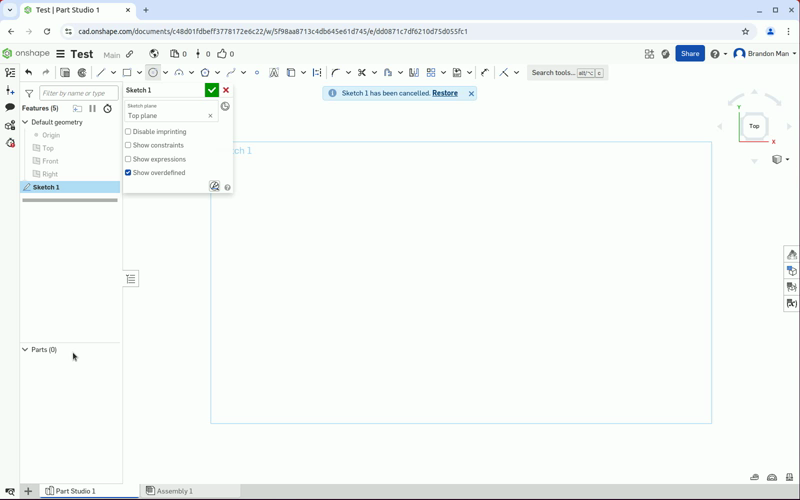
key_down(shift)
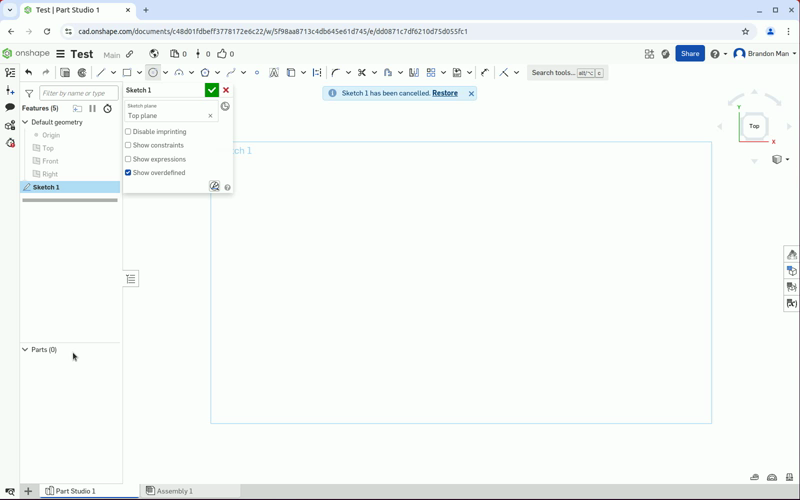
mouse_move(461, 282)
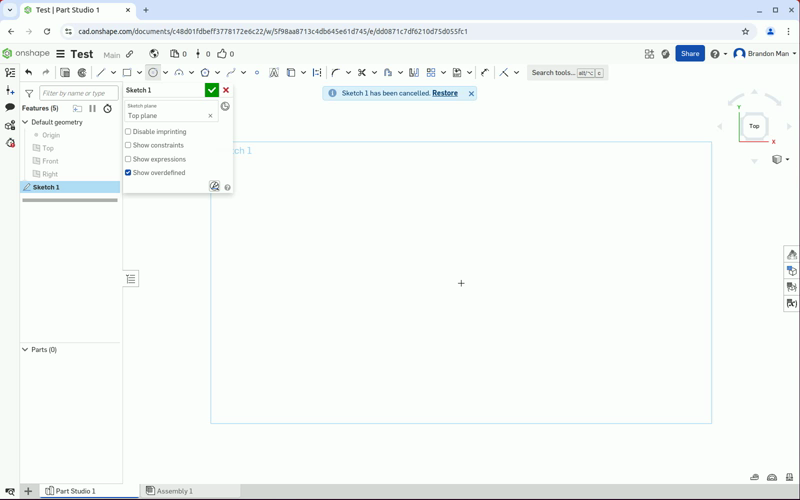
click(461, 282)
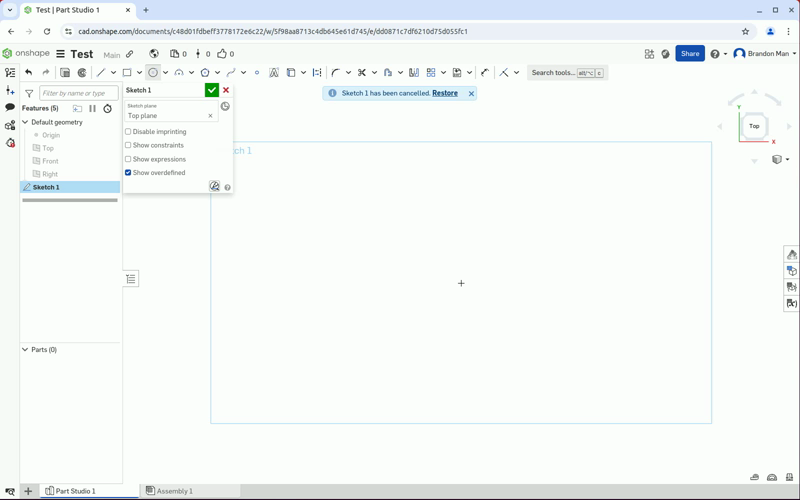
key_up(shift)
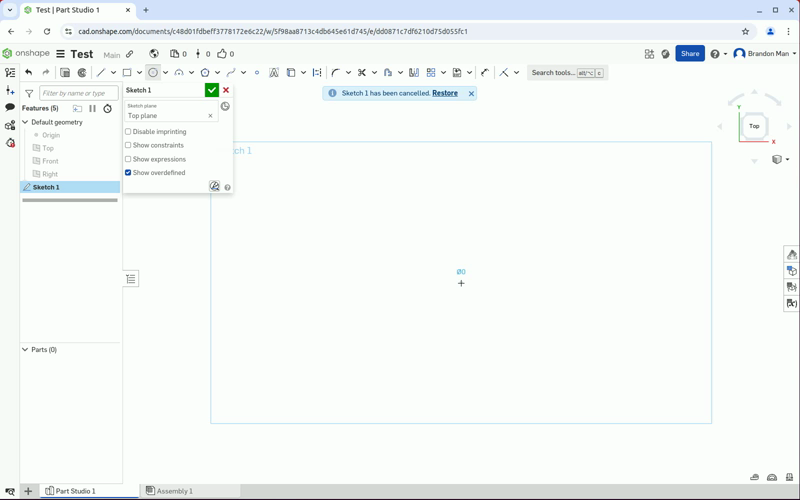
mouse_move(574, 282)
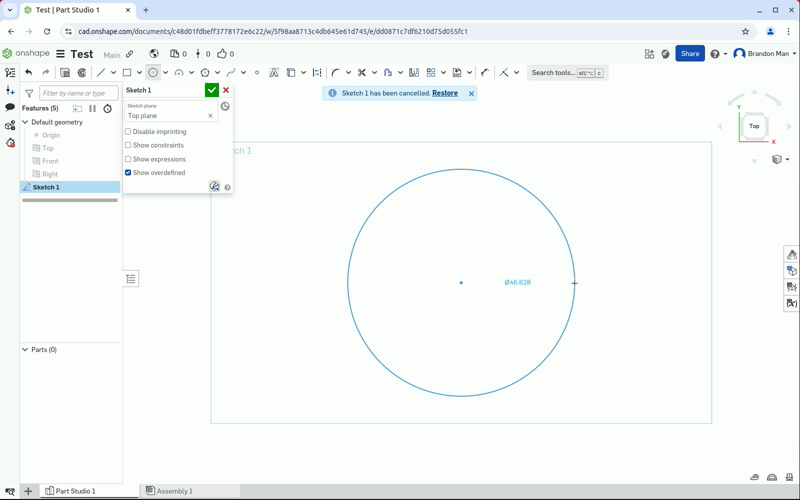
click(574, 282)
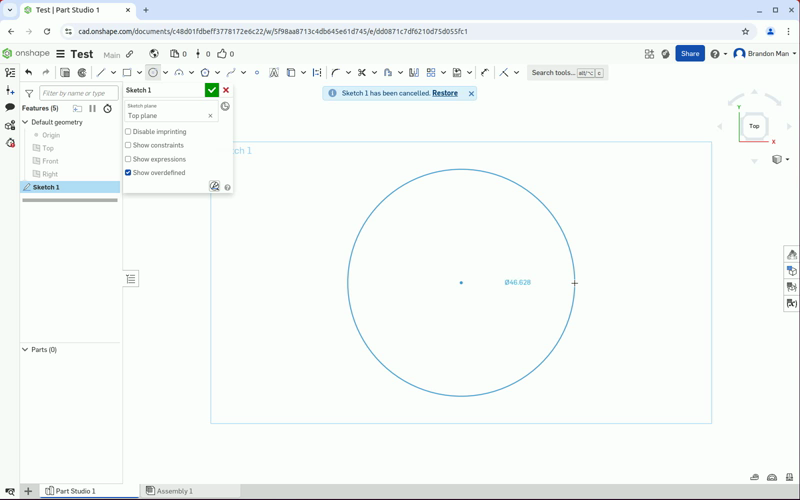
key(esc)
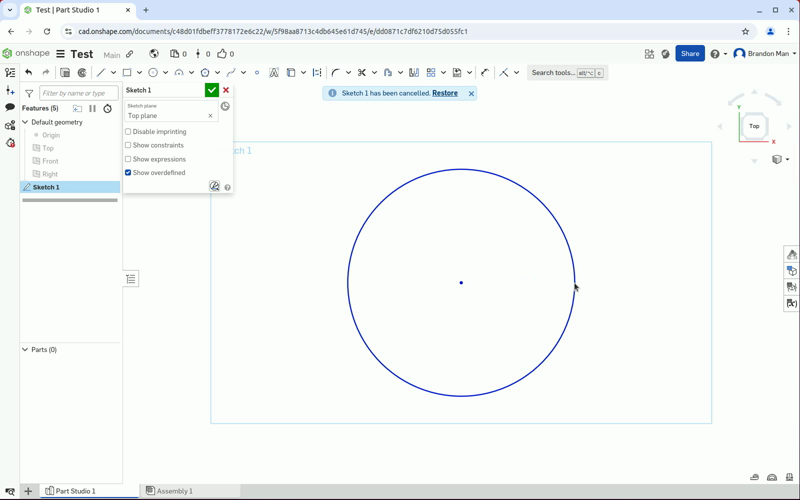
key(c)
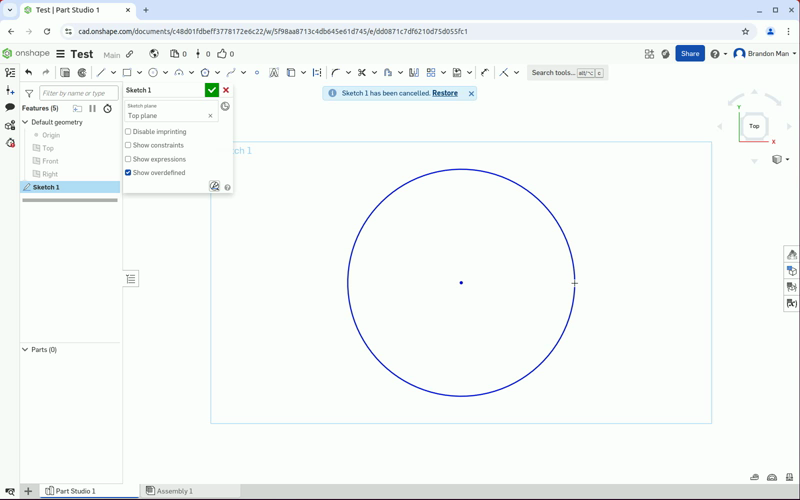
key_down(shift)
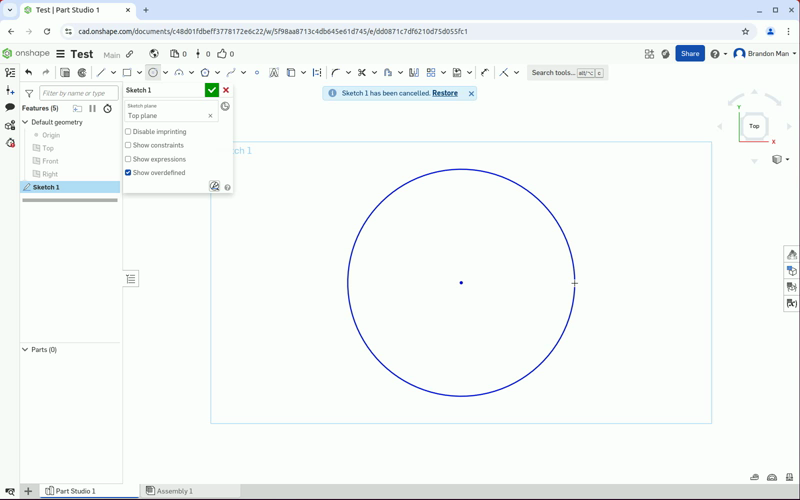
mouse_move(461, 282)
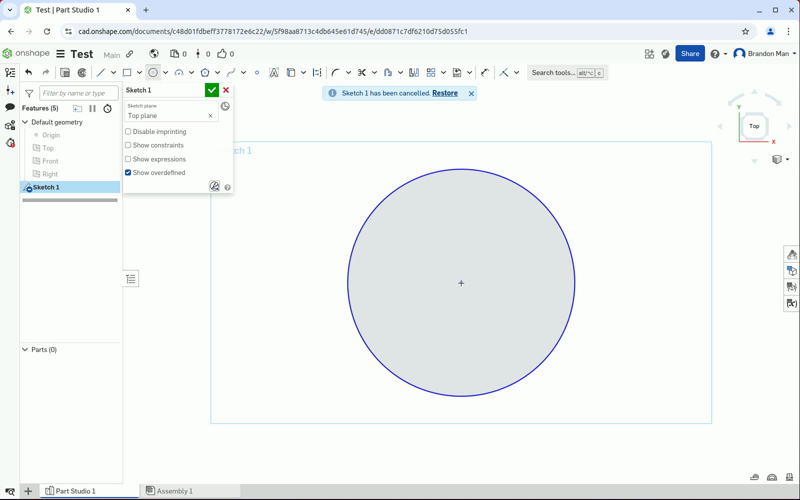
click(461, 282)
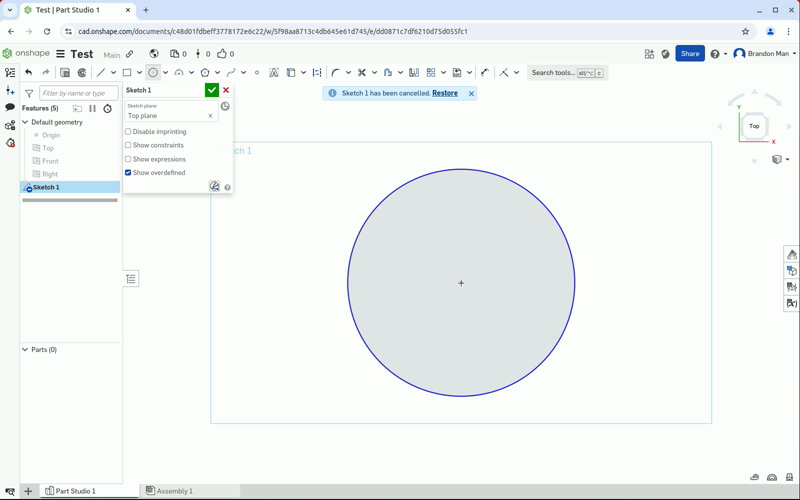
key_up(shift)
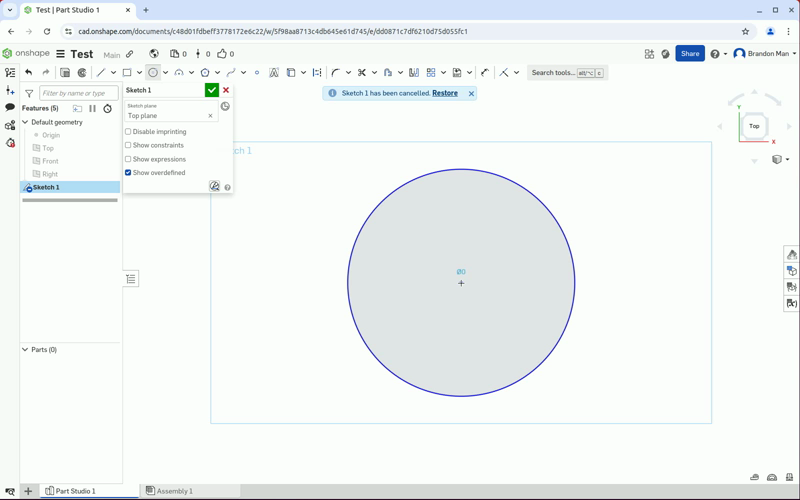
mouse_move(572, 282)
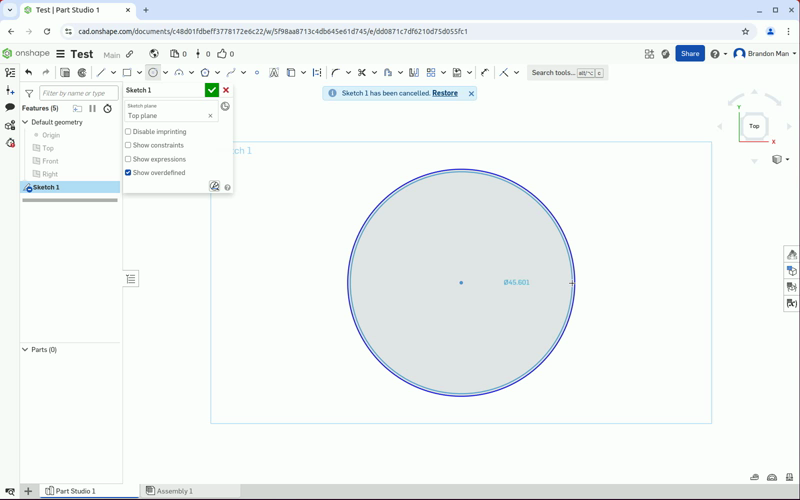
scroll(6)
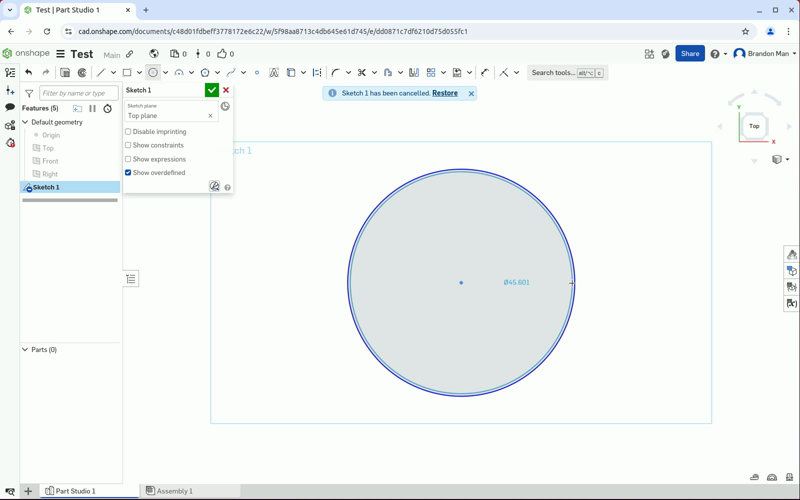
scroll(6)
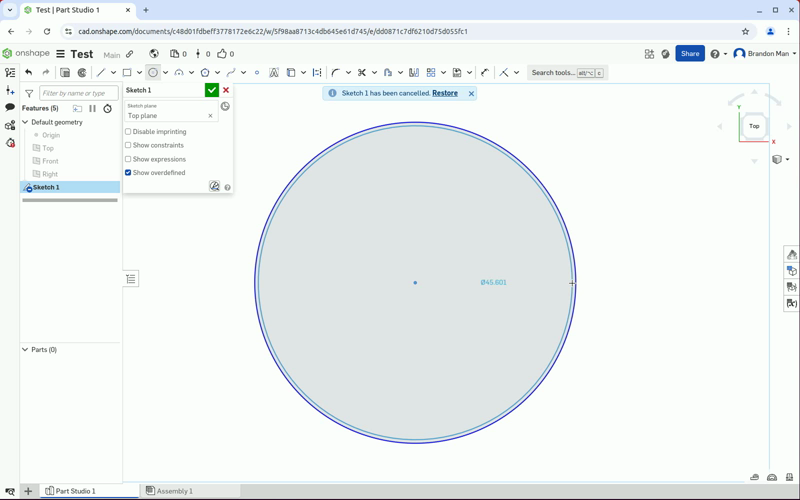
scroll(6)
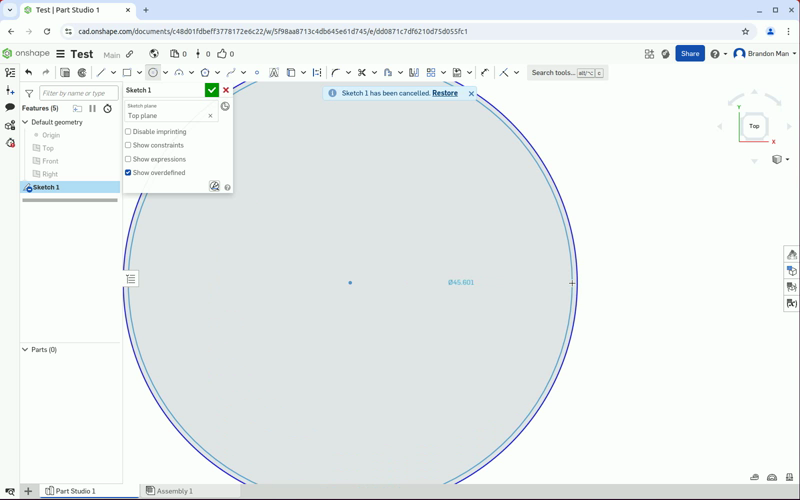
scroll(6)
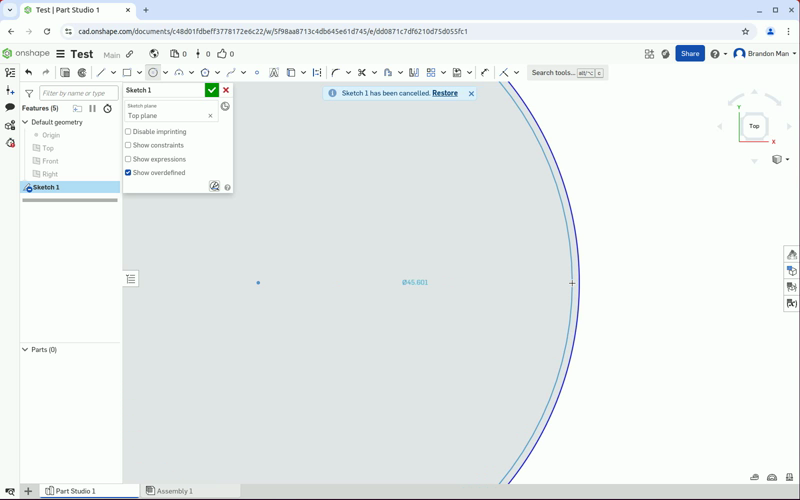
scroll(6)
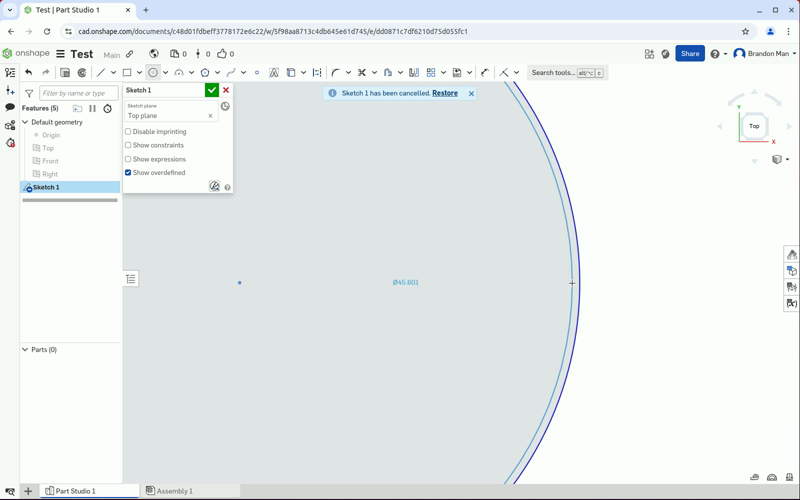
scroll(6)
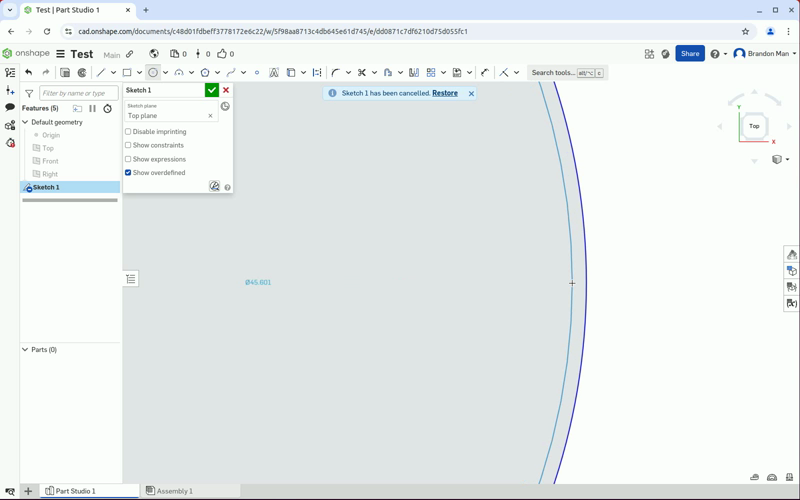
scroll(6)
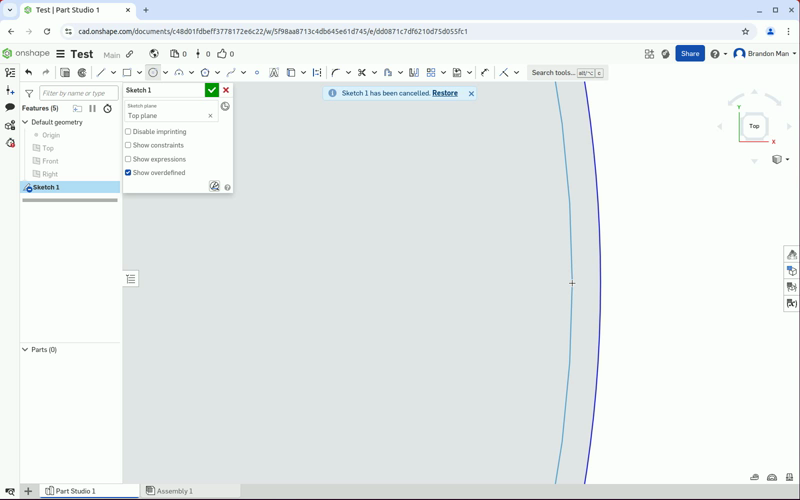
click(572, 282)
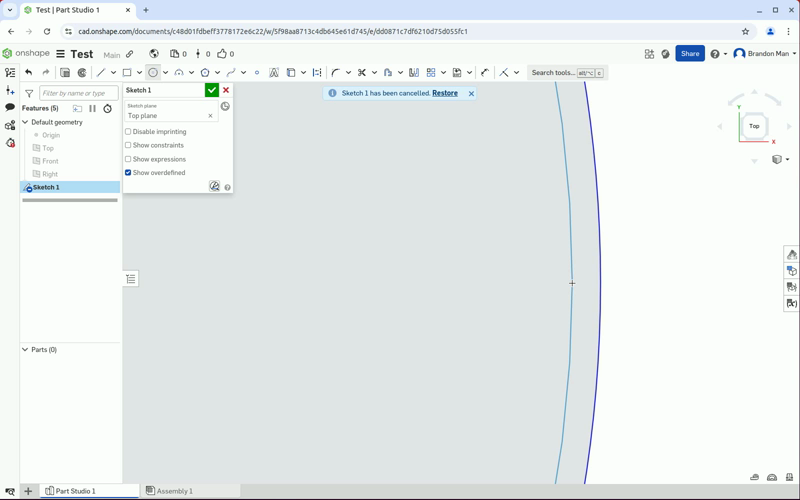
scroll(-6)
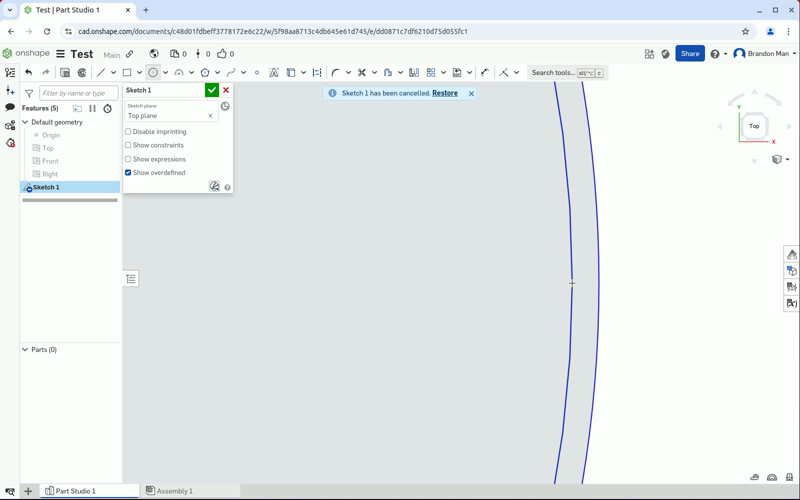
scroll(-6)
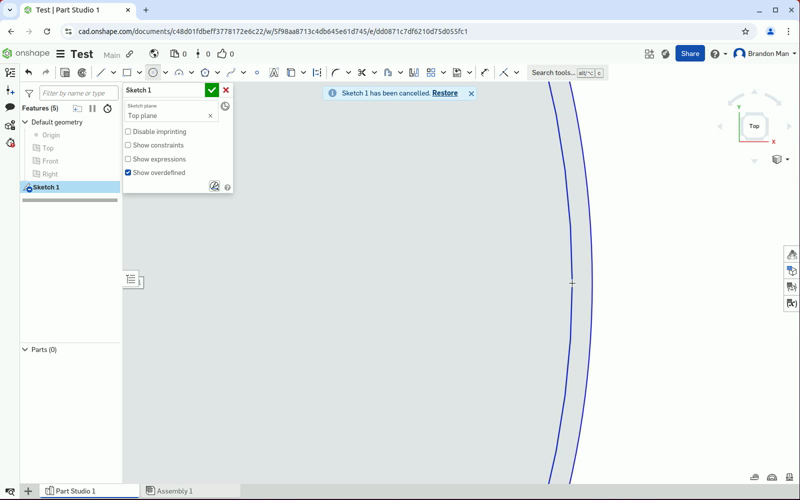
scroll(-6)
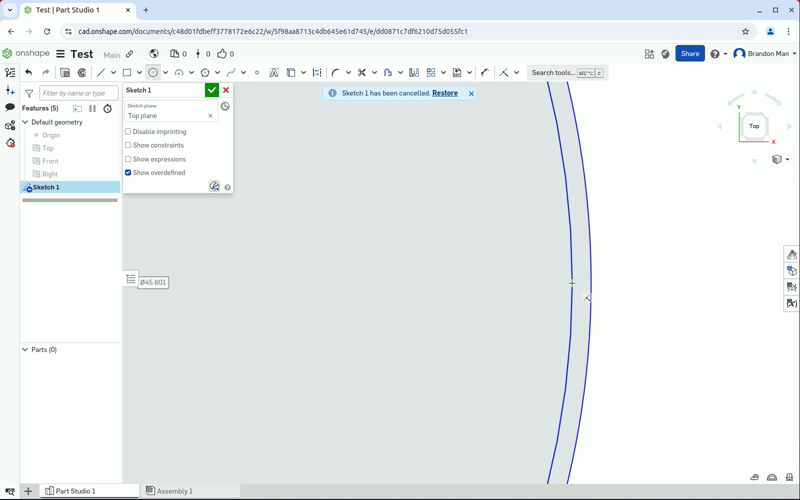
scroll(-6)
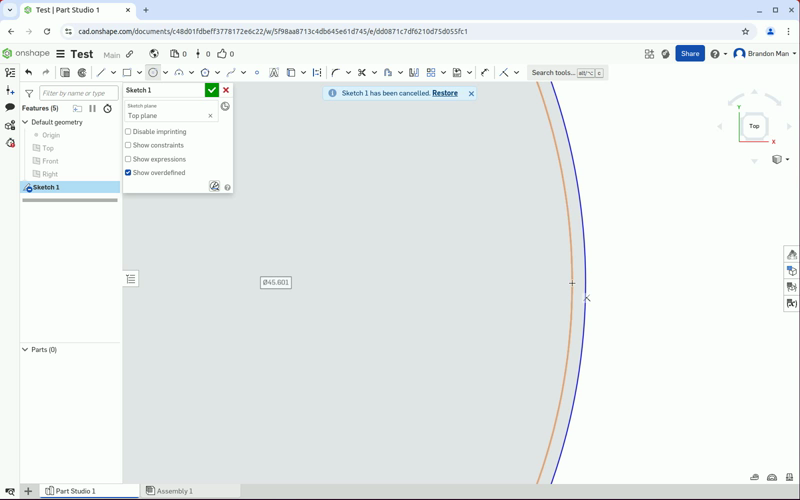
scroll(-6)
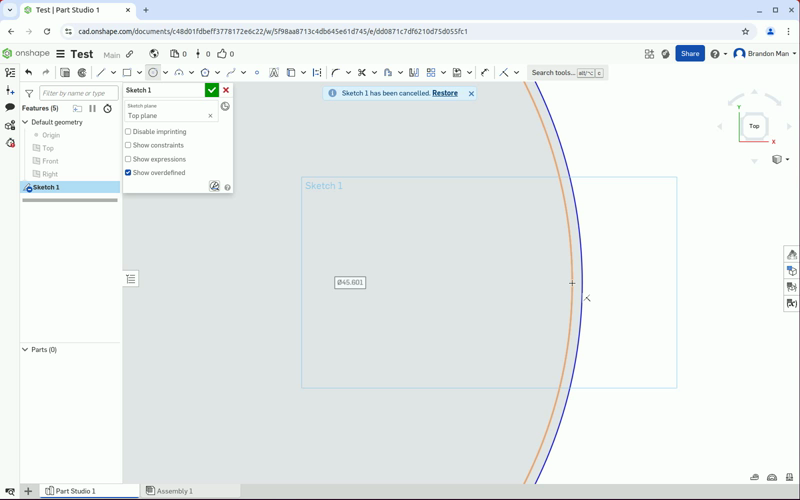
scroll(-6)
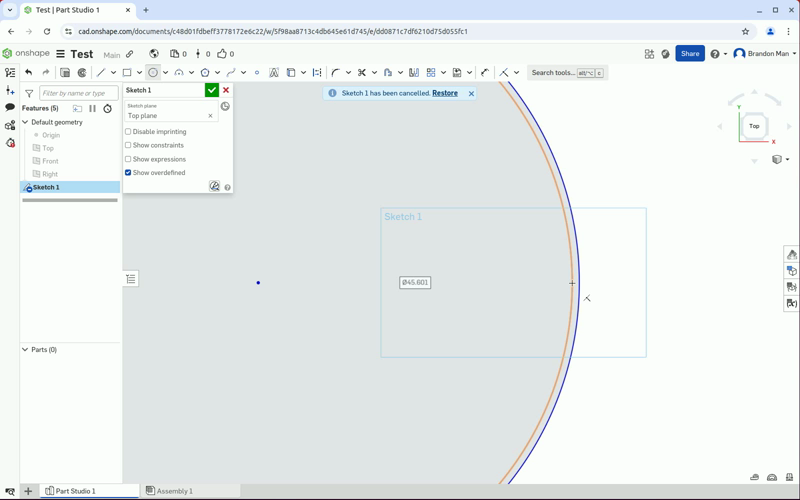
scroll(-6)
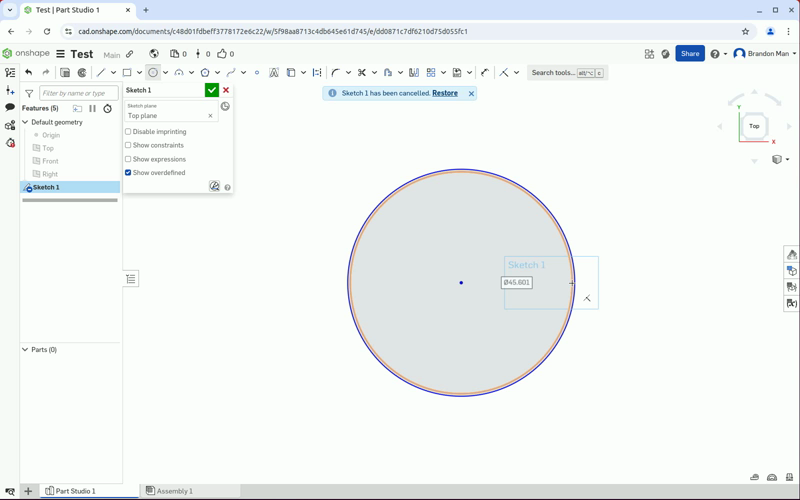
key(esc)
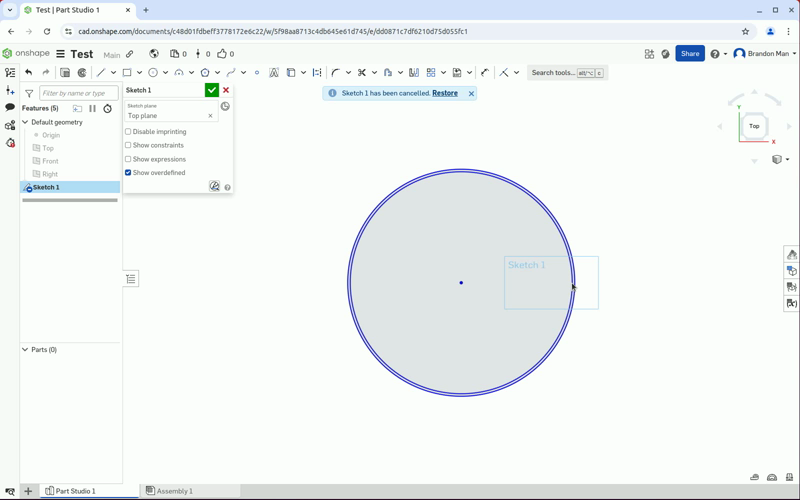
mouse_move(437, 173)
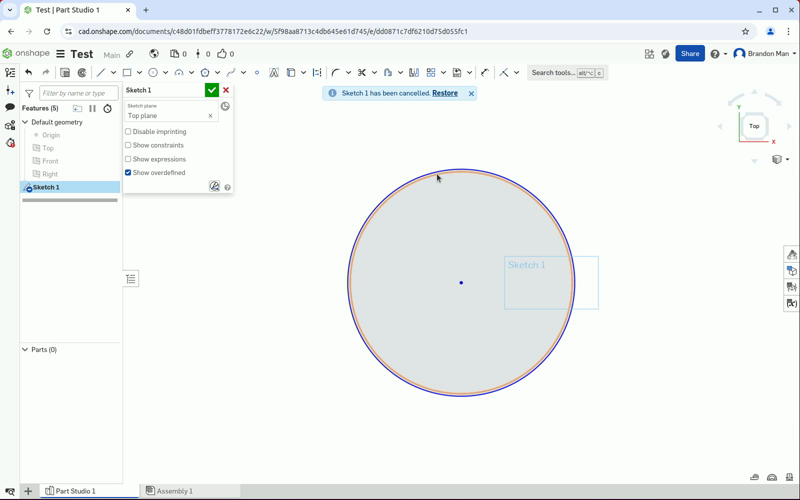
scroll(6)
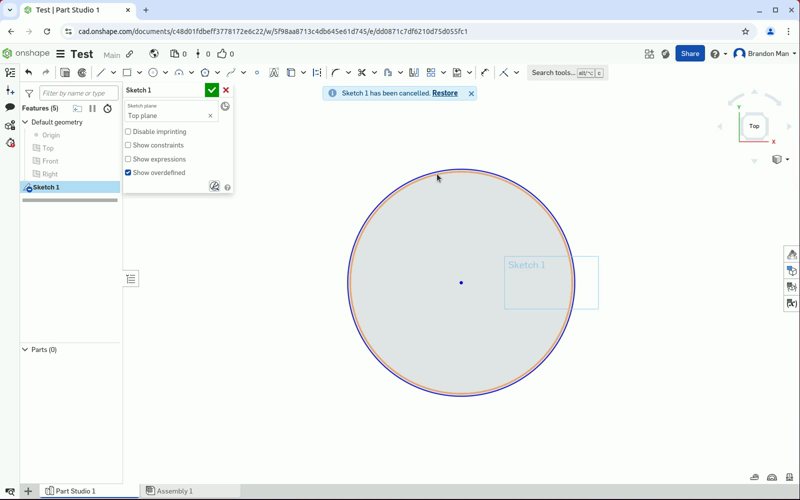
scroll(6)
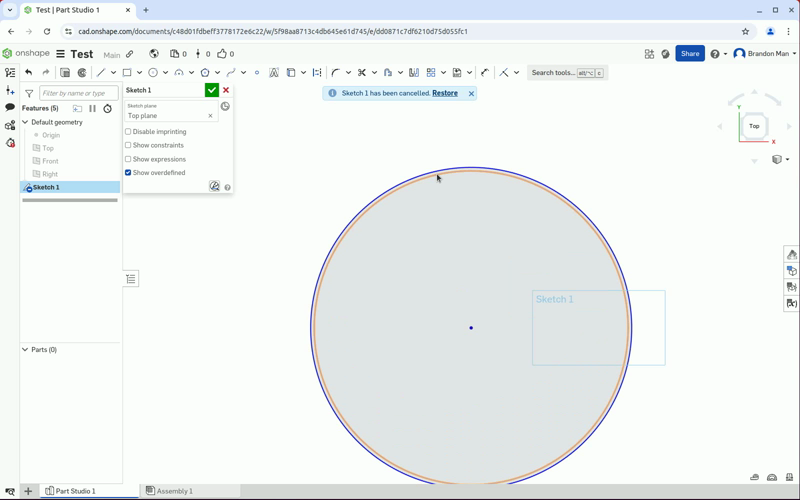
scroll(6)
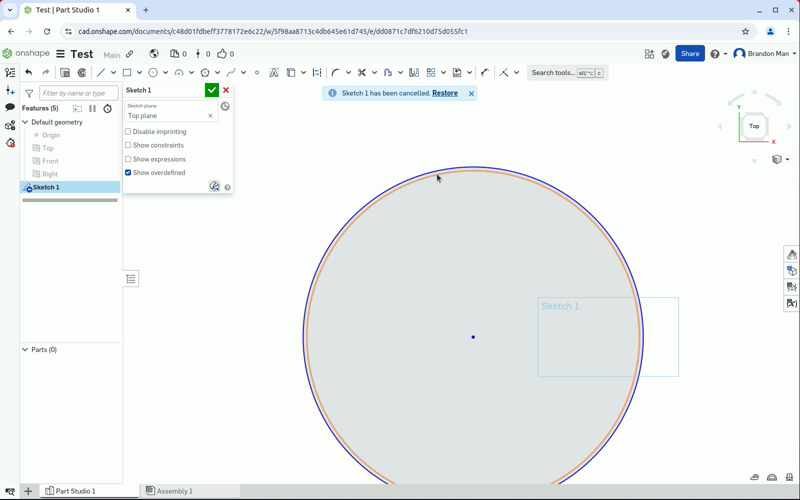
scroll(6)
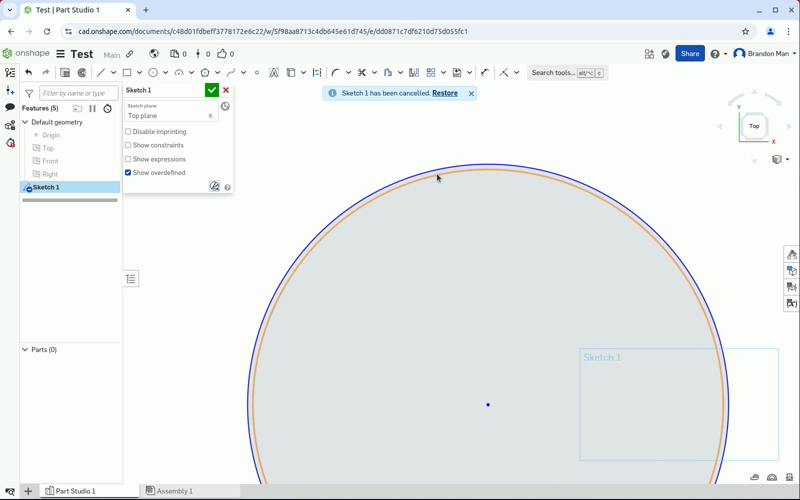
scroll(6)
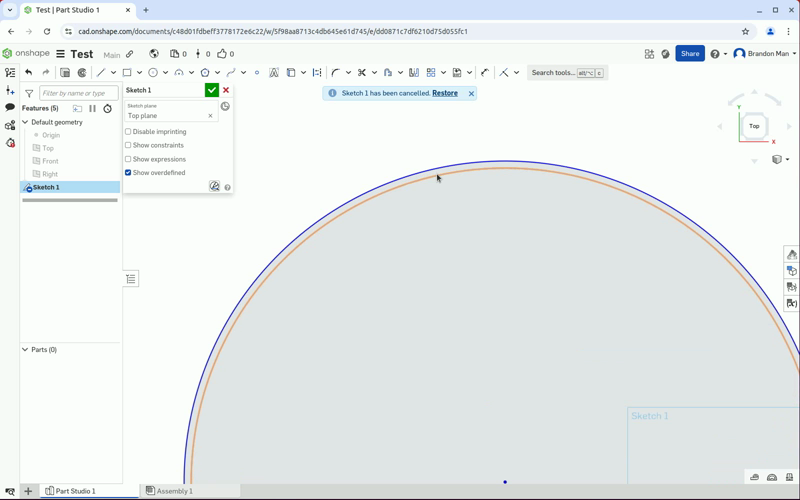
scroll(6)
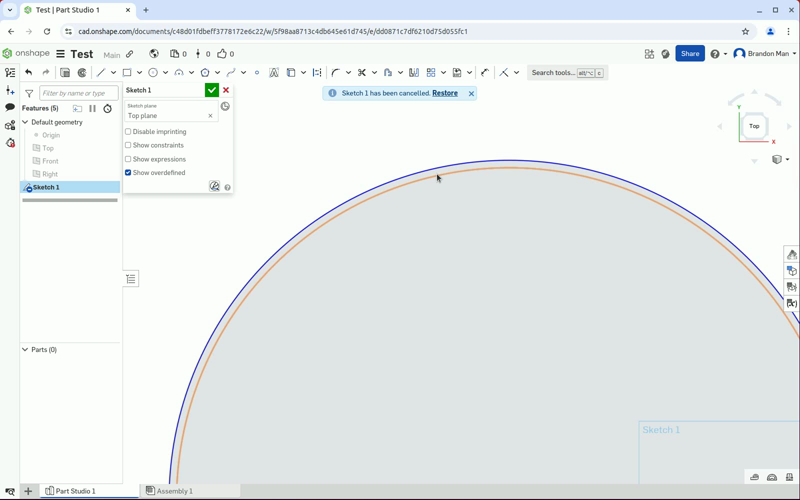
scroll(6)
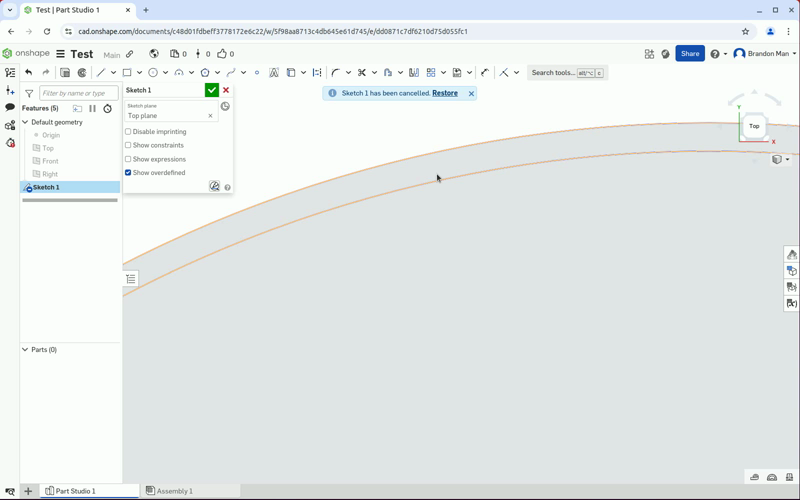
click(437, 173)
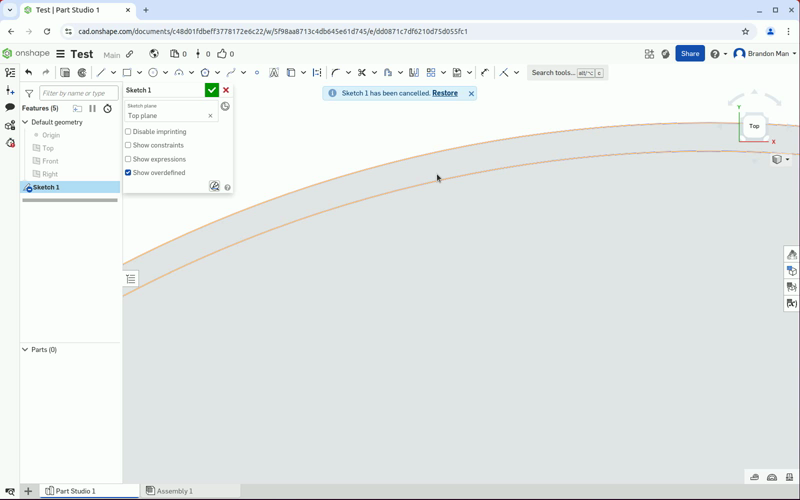
scroll(-6)
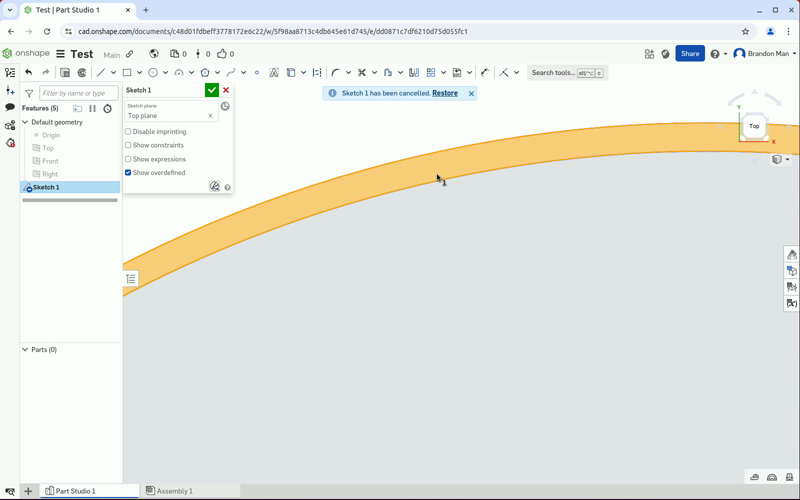
scroll(-6)
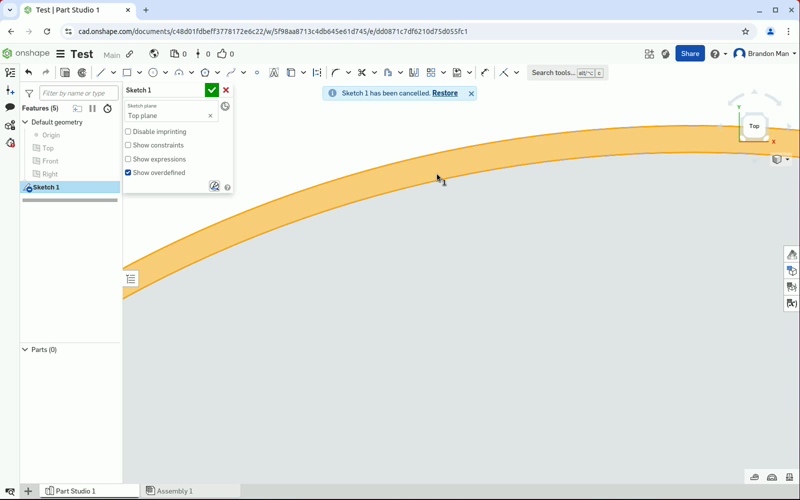
scroll(-6)
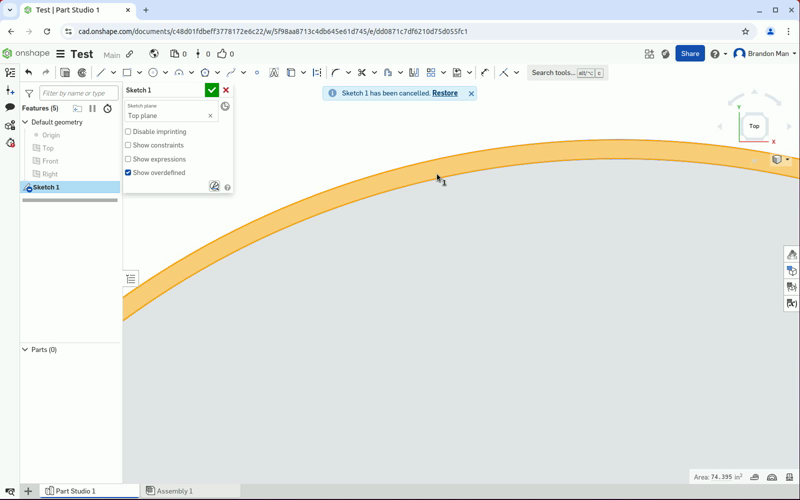
scroll(-6)
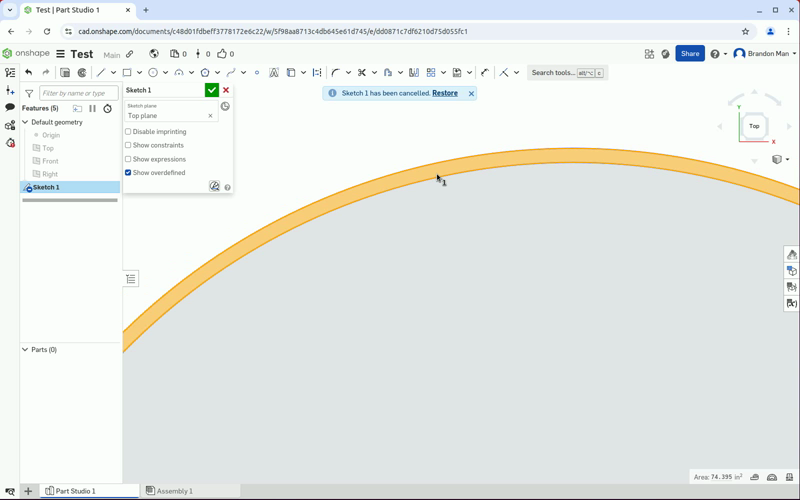
scroll(-6)
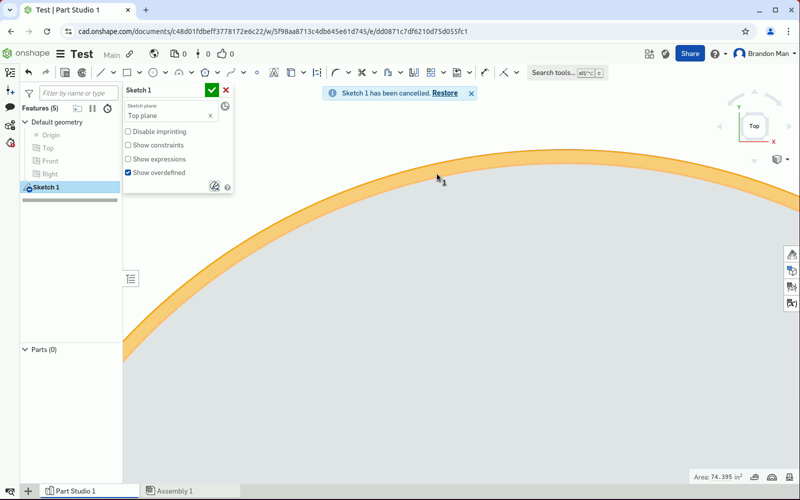
scroll(-6)
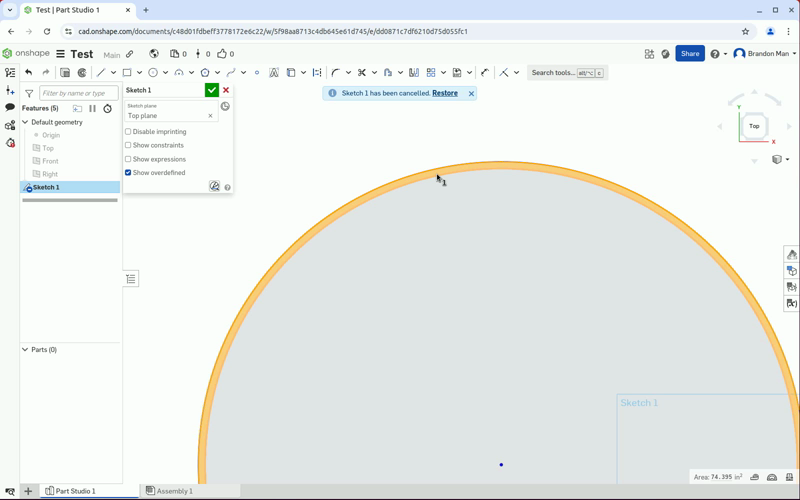
scroll(-6)
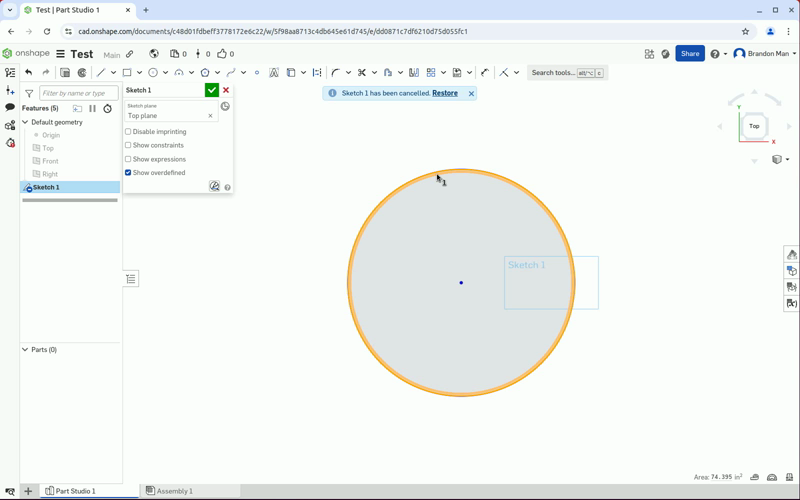
mouse_move(73, 352)
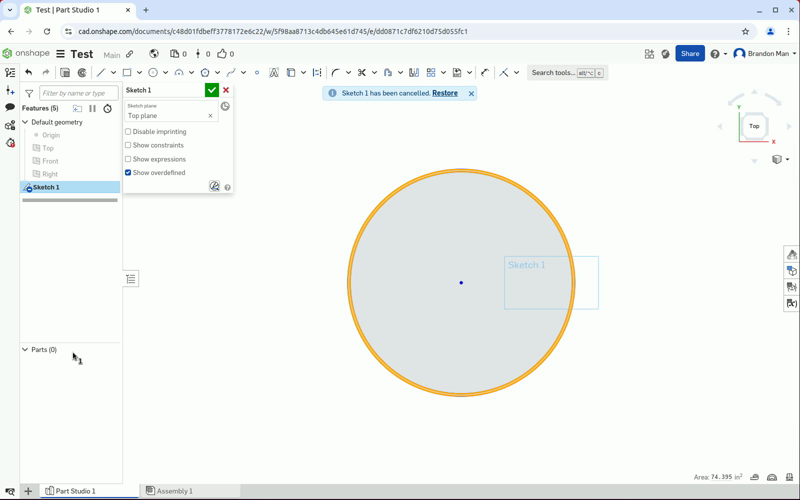
key(shift+y)
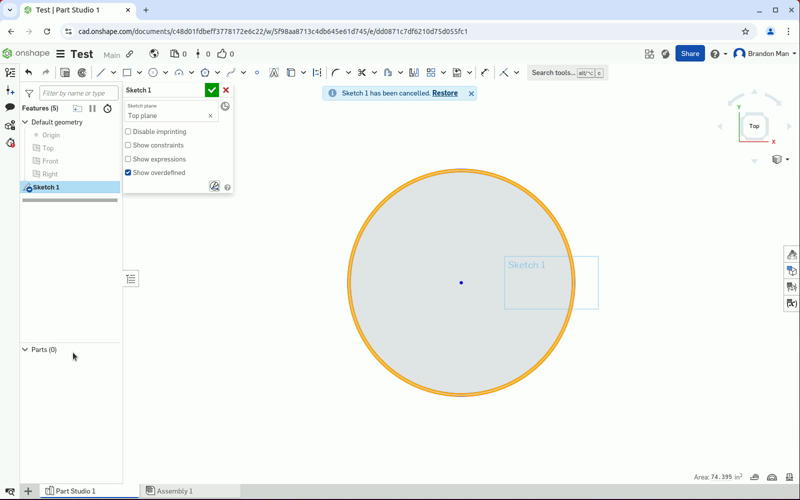
key(shift+e)
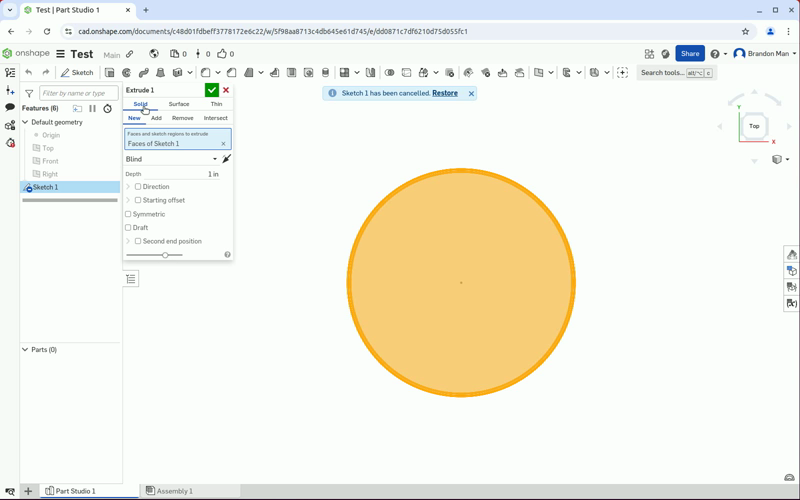
mouse_move(143, 106)
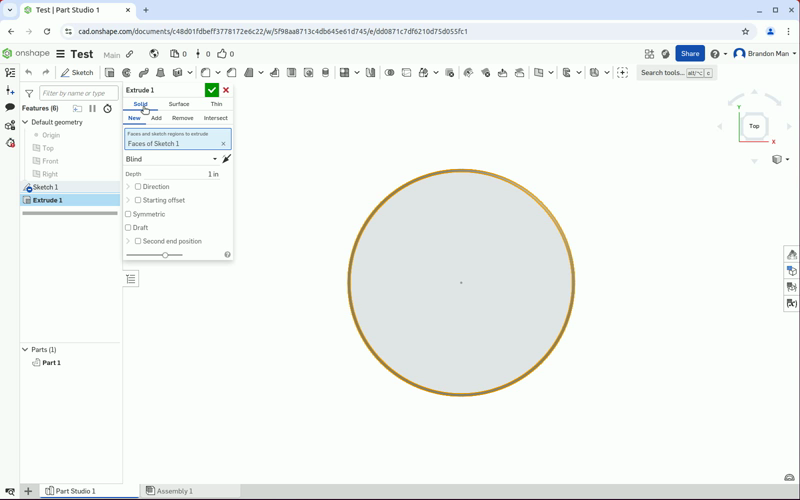
click(143, 106)
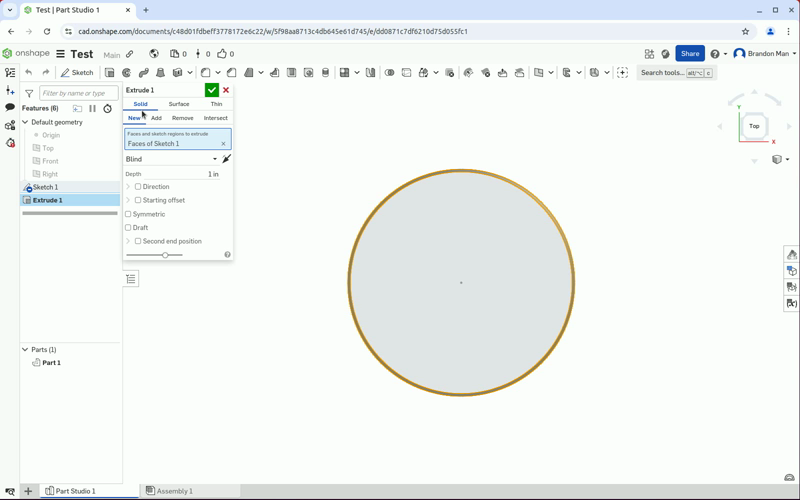
mouse_move(137, 120)
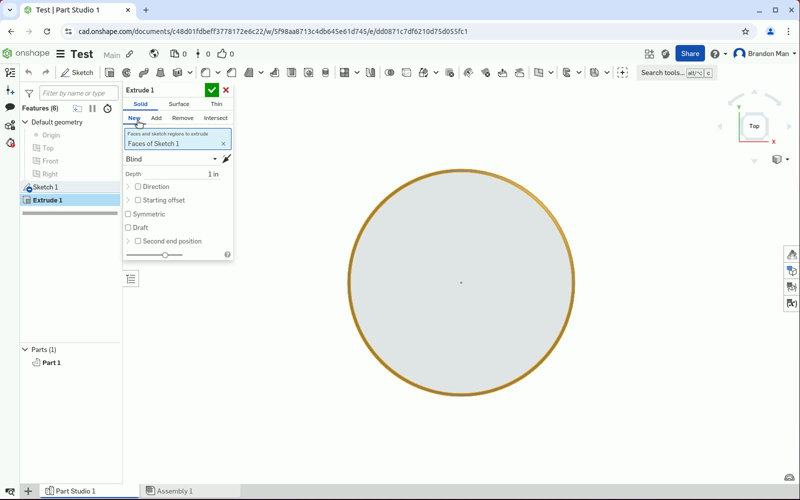
click(137, 120)
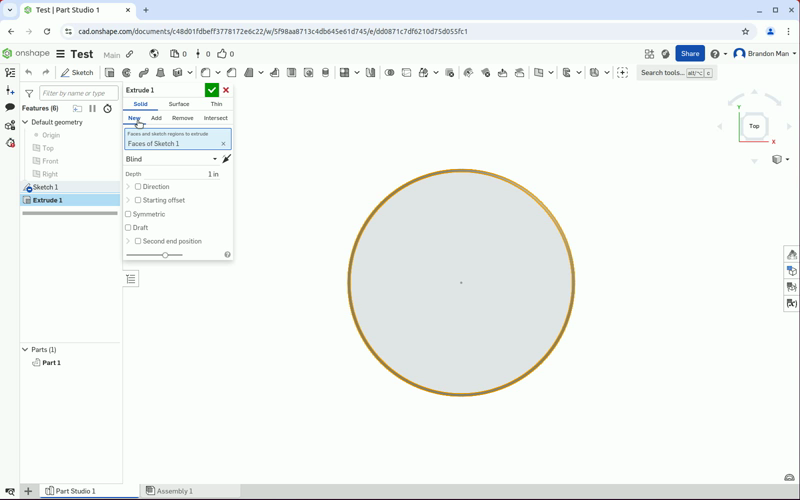
key(tab, 4)
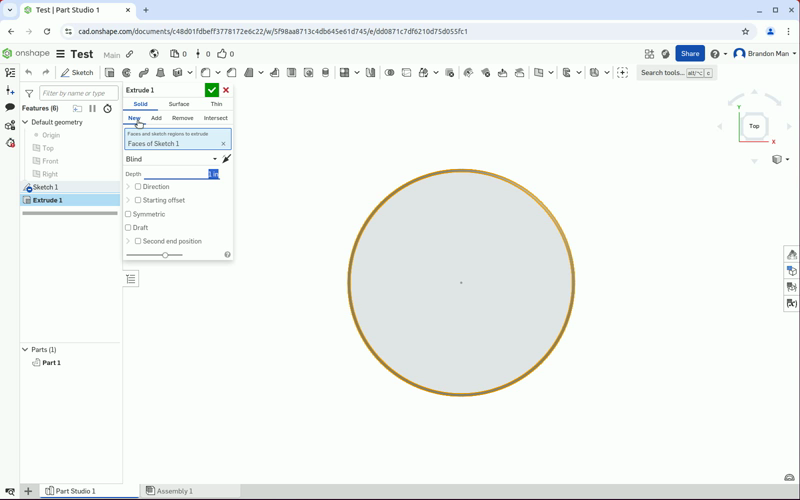
text(9.147)
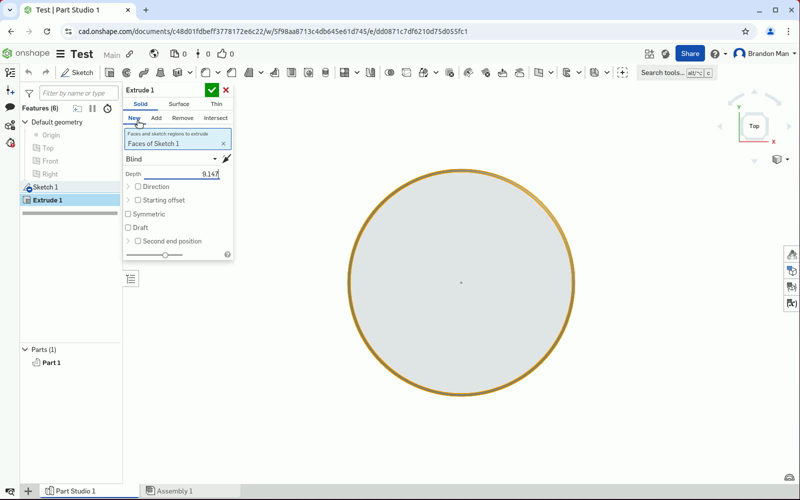
key(enter)
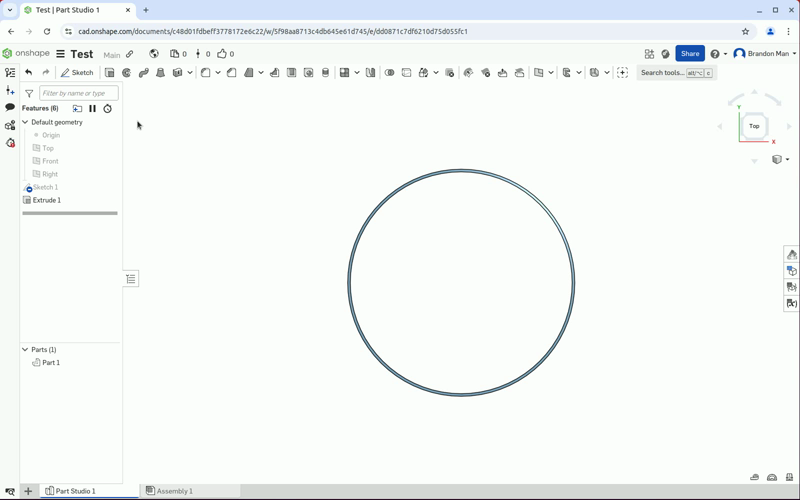
key(shift+h)
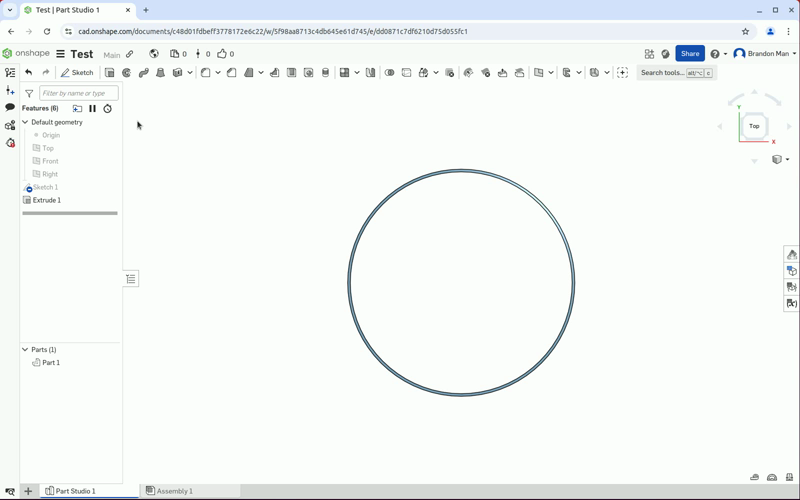
key(shift+h)
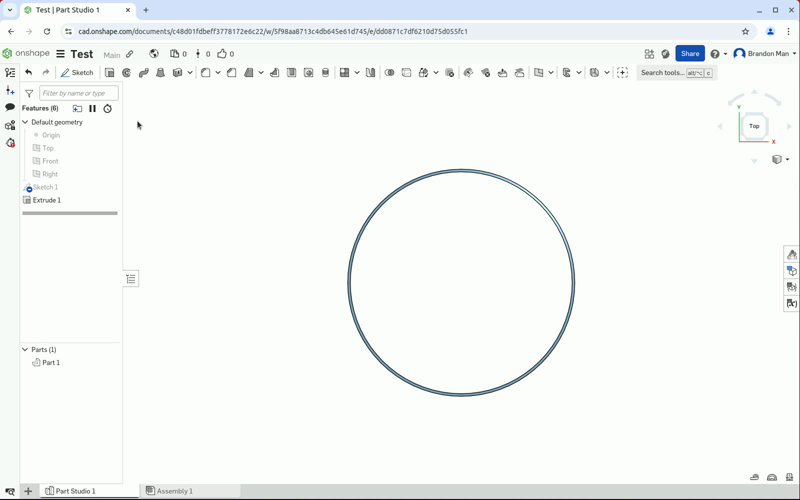
mouse_move(73, 189)
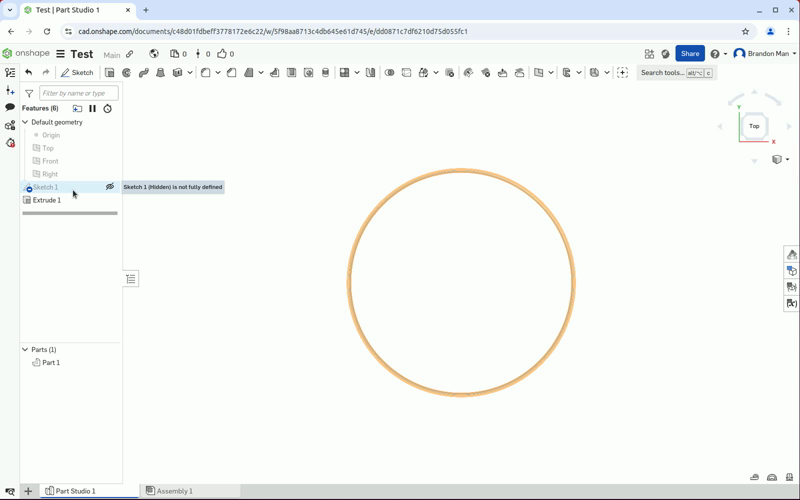
click(73, 189)
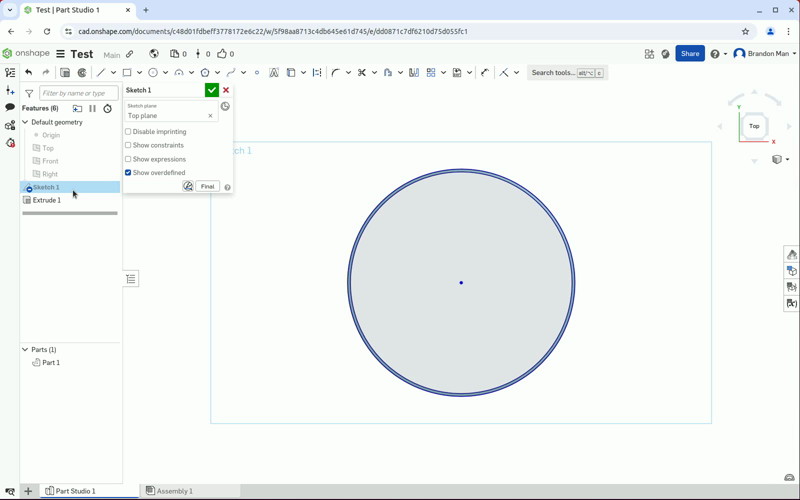
mouse_move(229, 92)
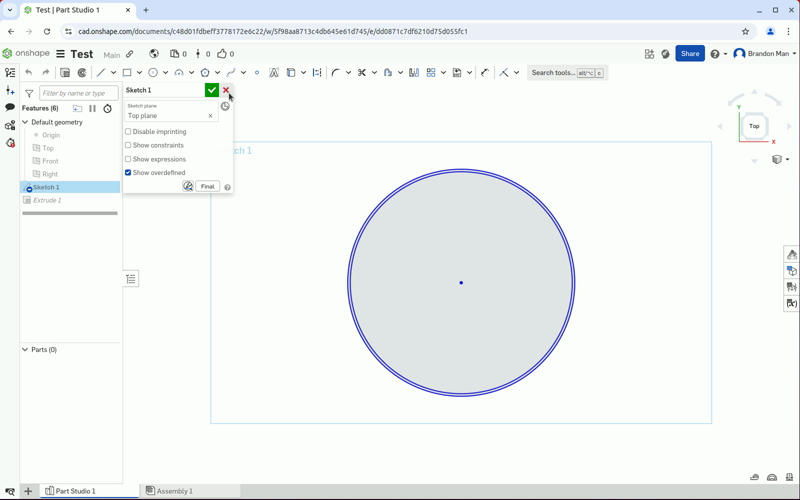
click(229, 92)
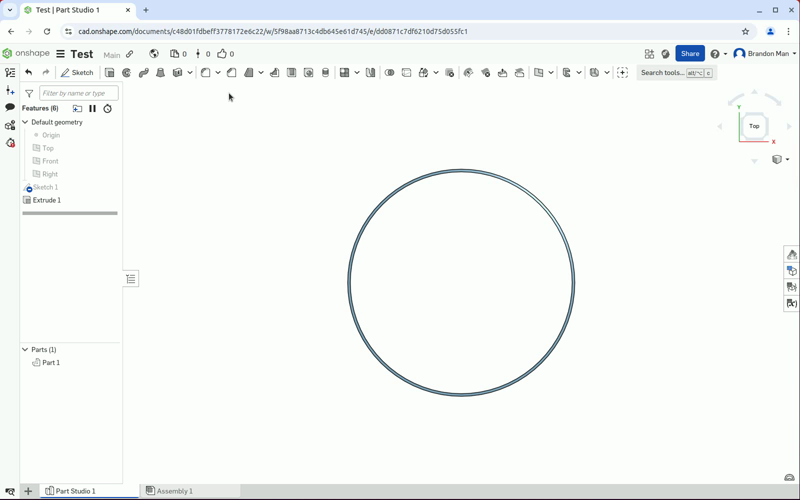
mouse_move(73, 352)
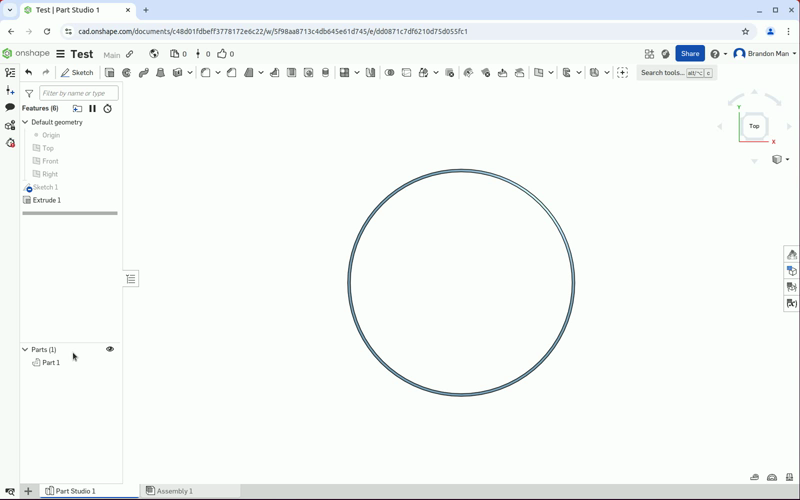
key(y)
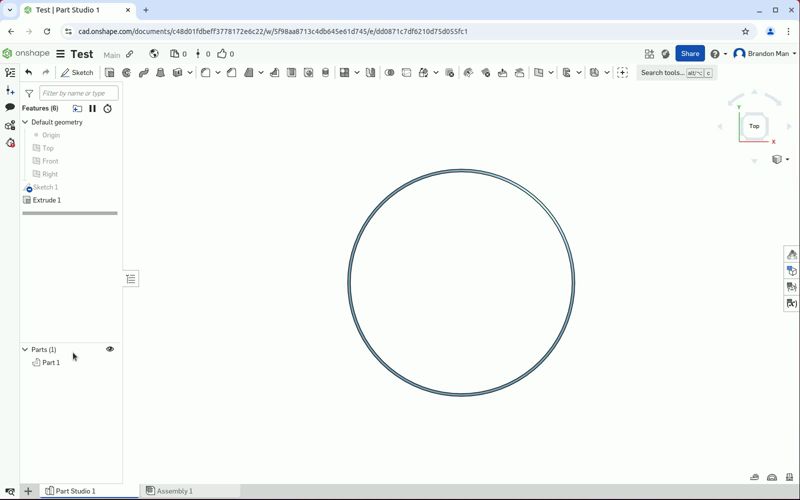
key(shift+p)
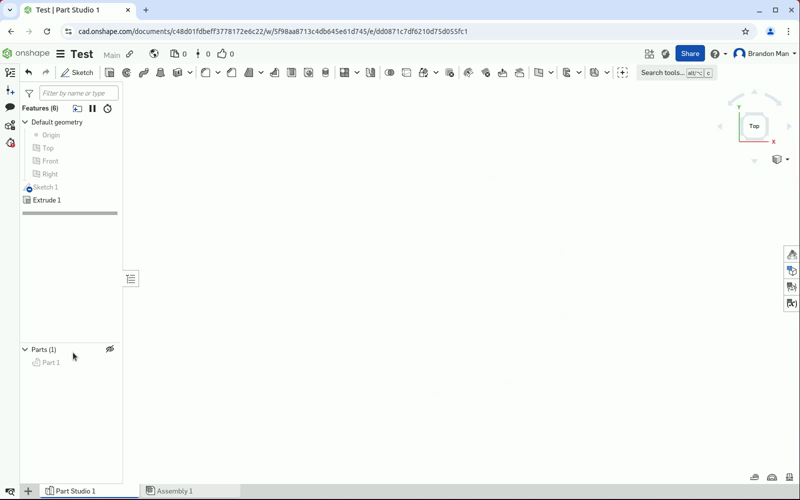
key(space)
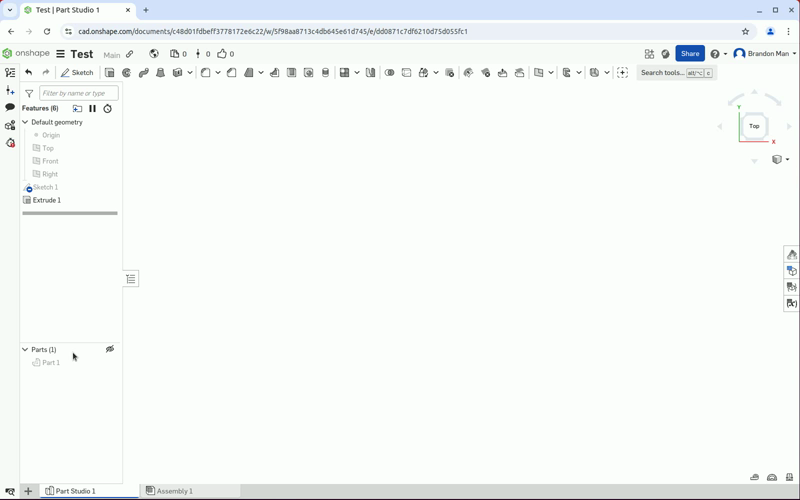
key_down(shift)
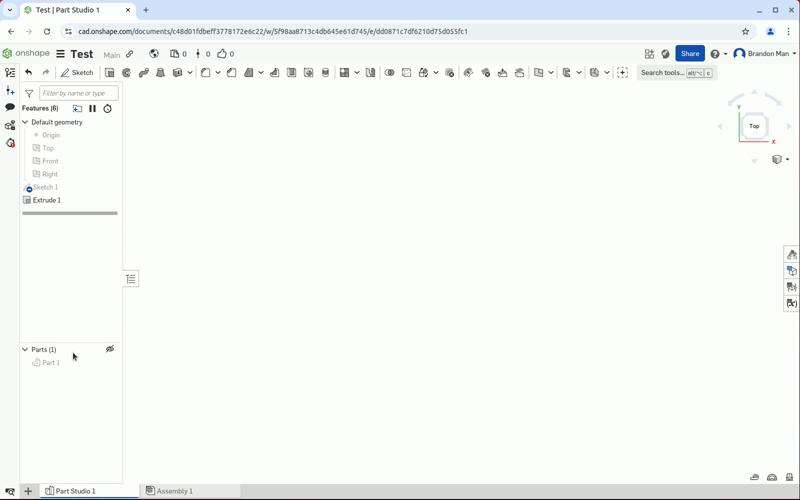
key(up)
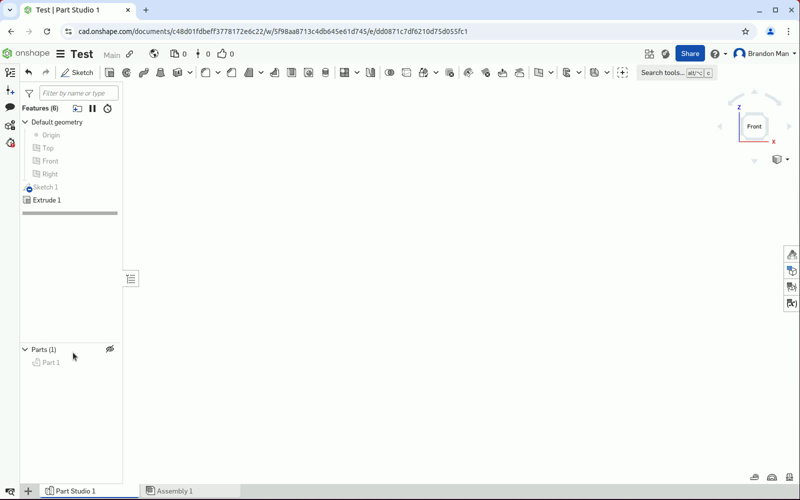
key_up(shift)
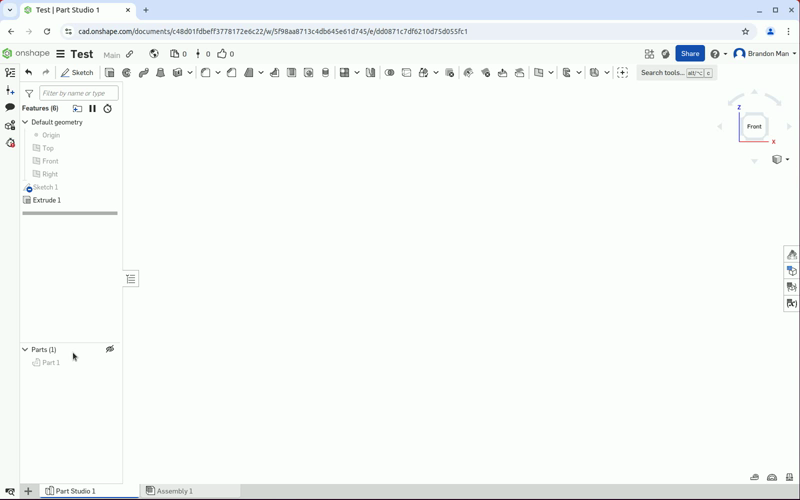
mouse_move(73, 352)
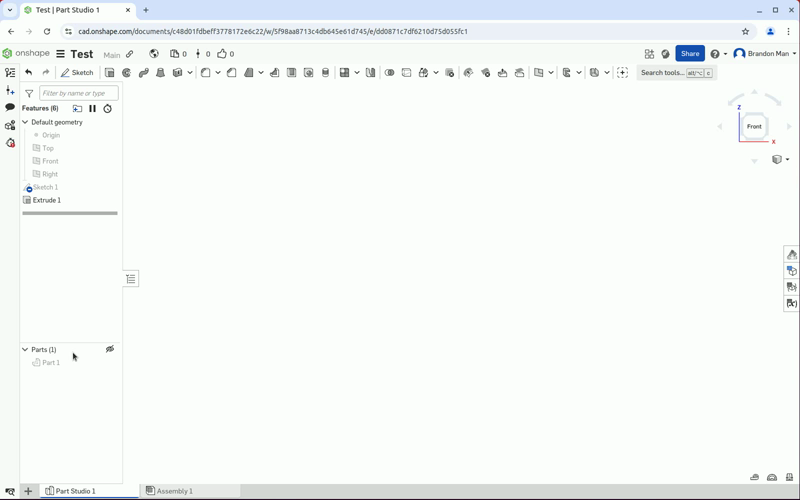
key(shift+y)
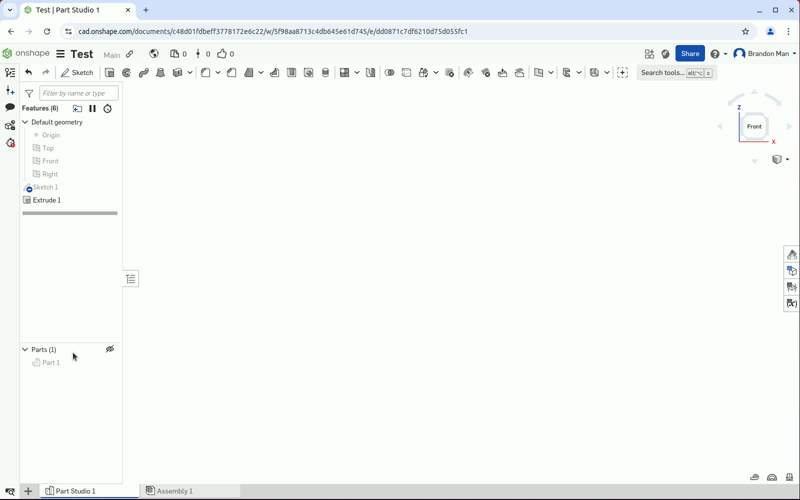
key(shift+s)
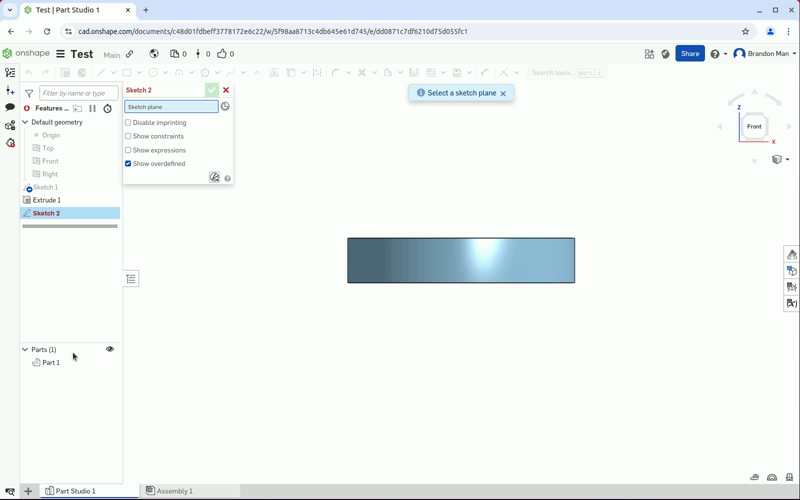
mouse_move(73, 163)
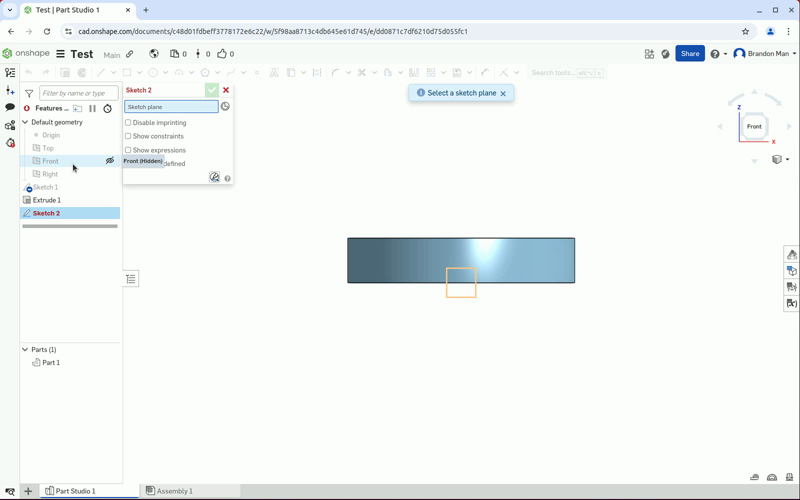
click(73, 163)
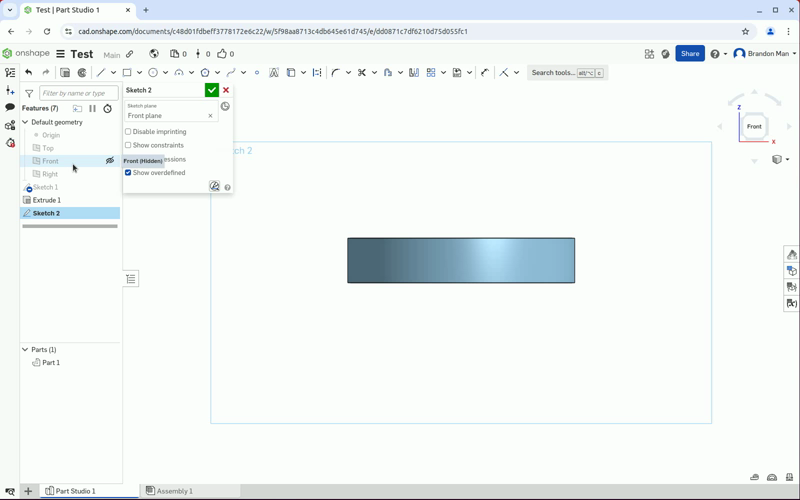
mouse_move(73, 352)
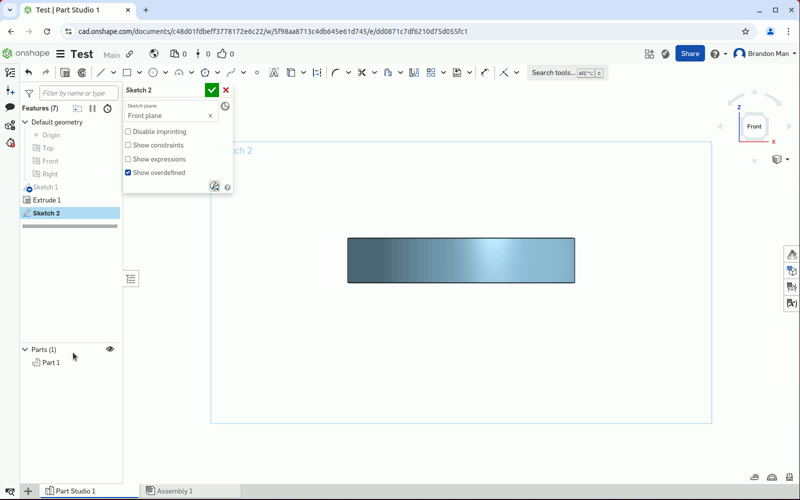
key(y)
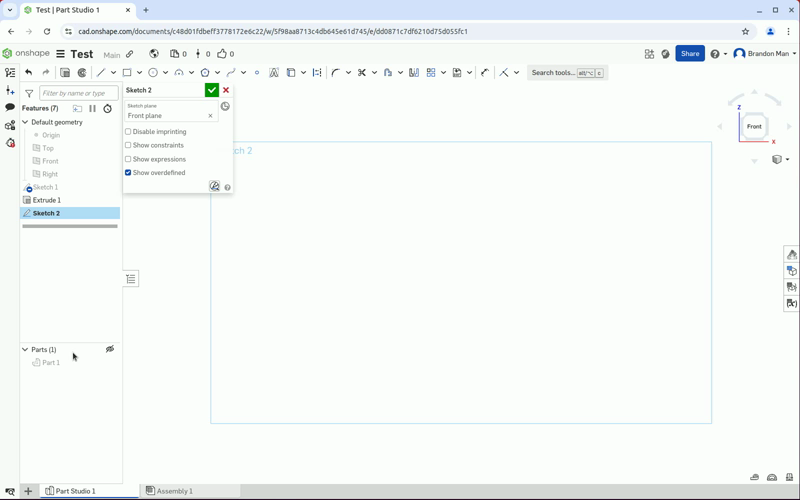
key(l)
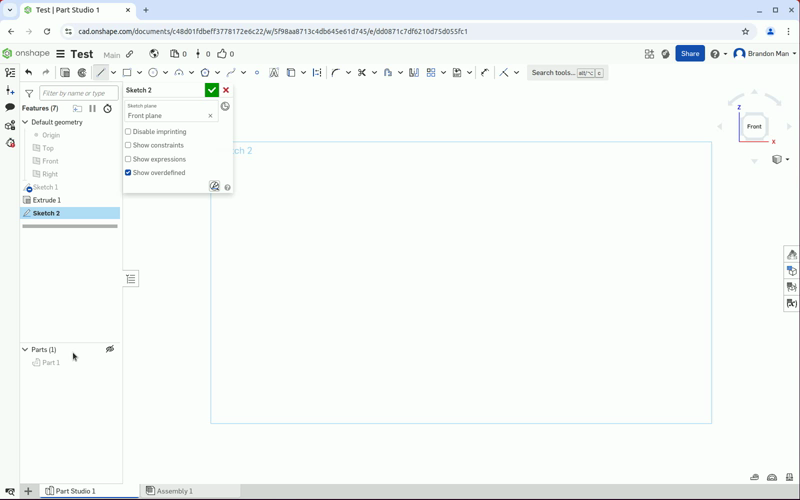
key_down(shift)
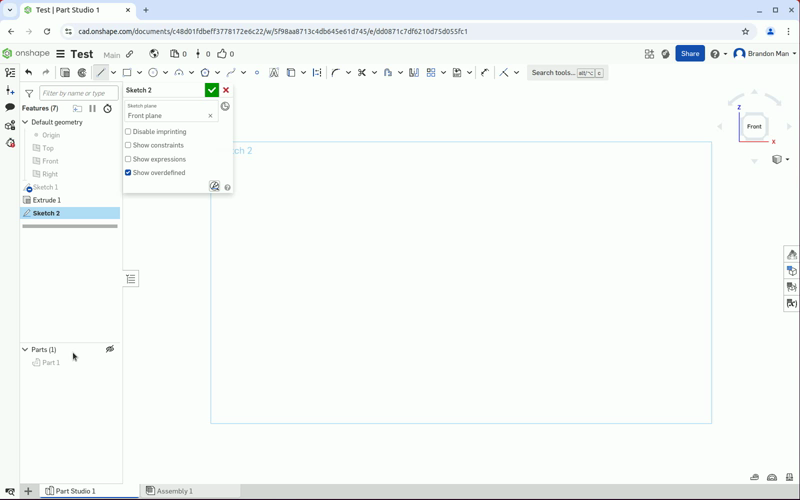
mouse_move(460, 282)
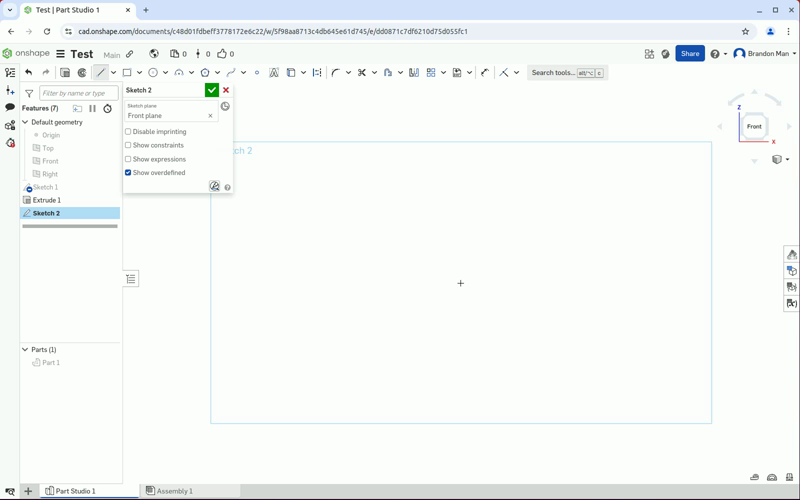
click(460, 282)
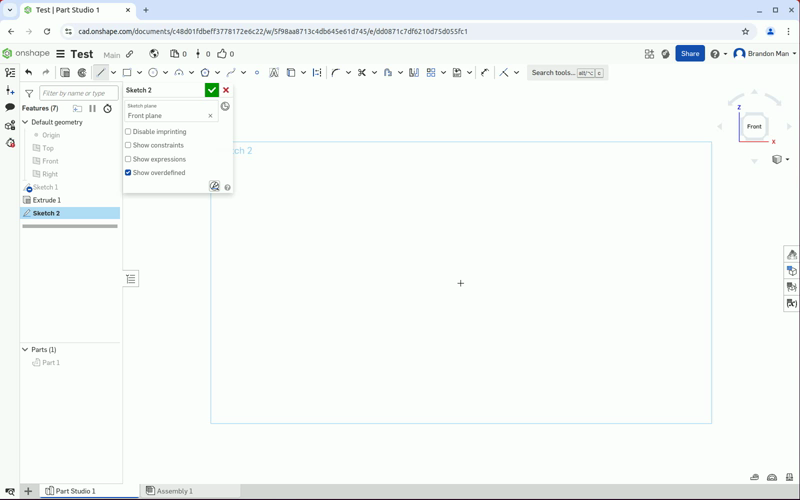
key_up(shift)
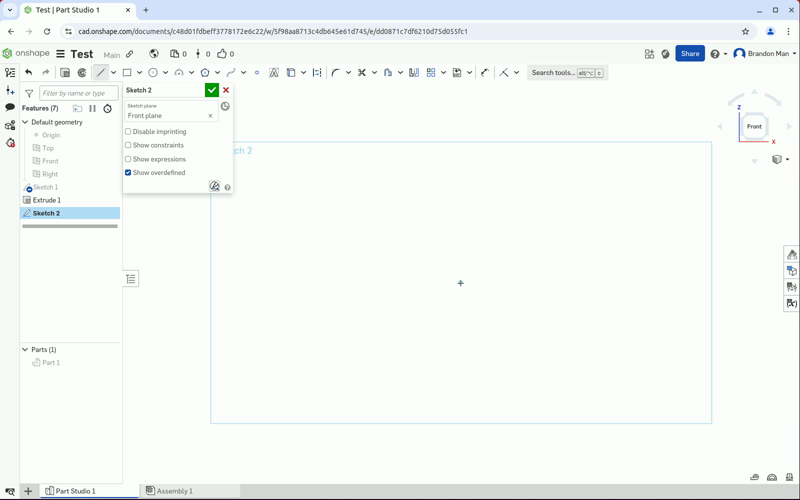
key_down(shift)
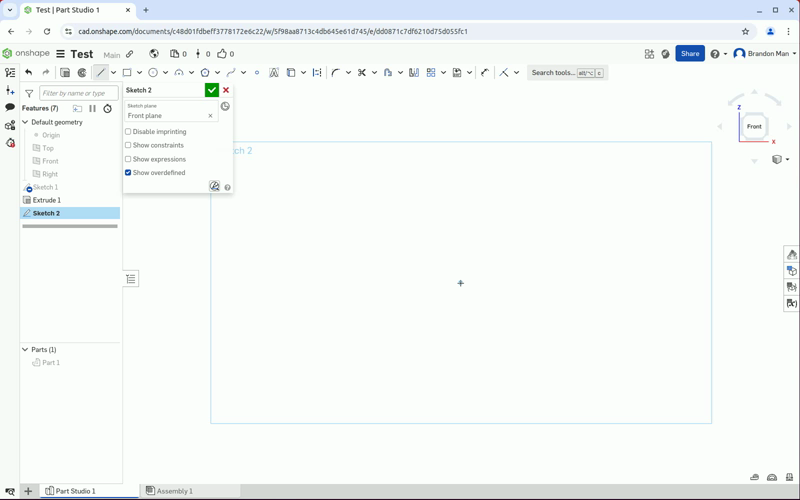
mouse_move(587, 282)
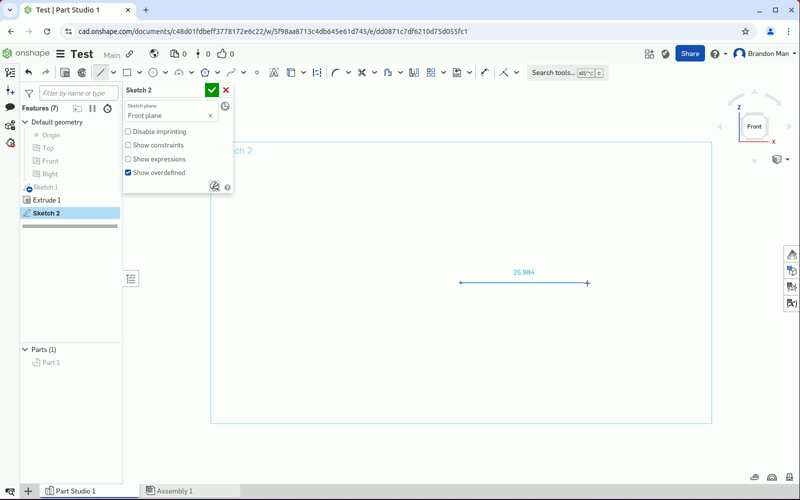
click(587, 282)
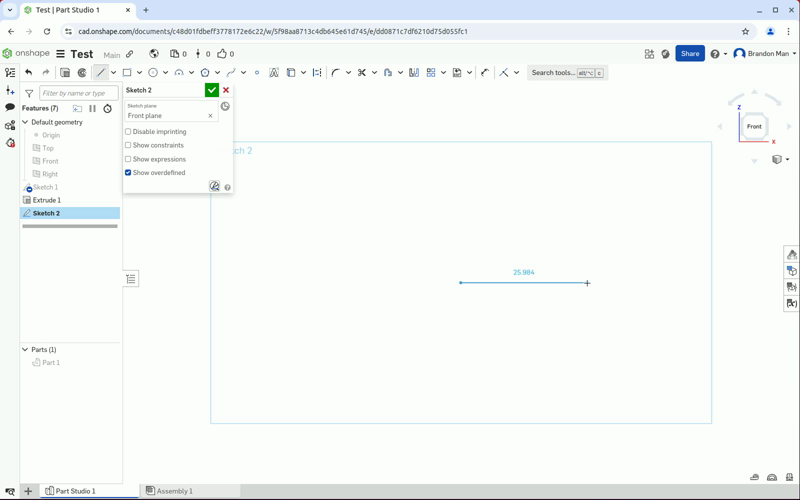
key_up(shift)
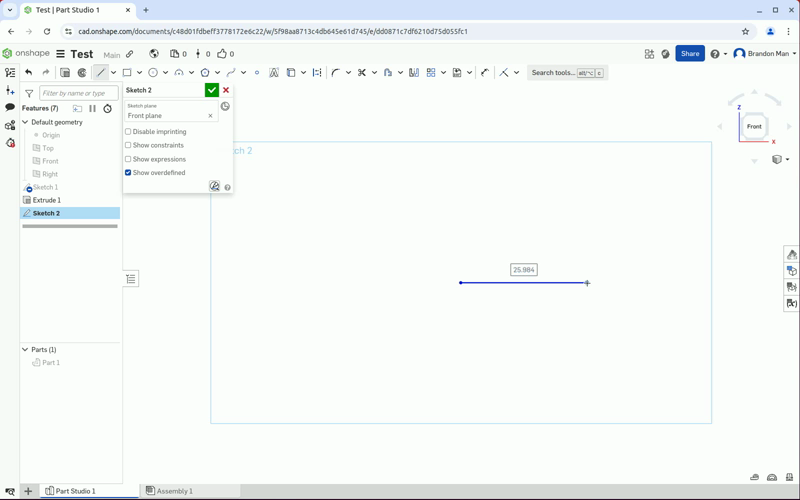
key_down(shift)
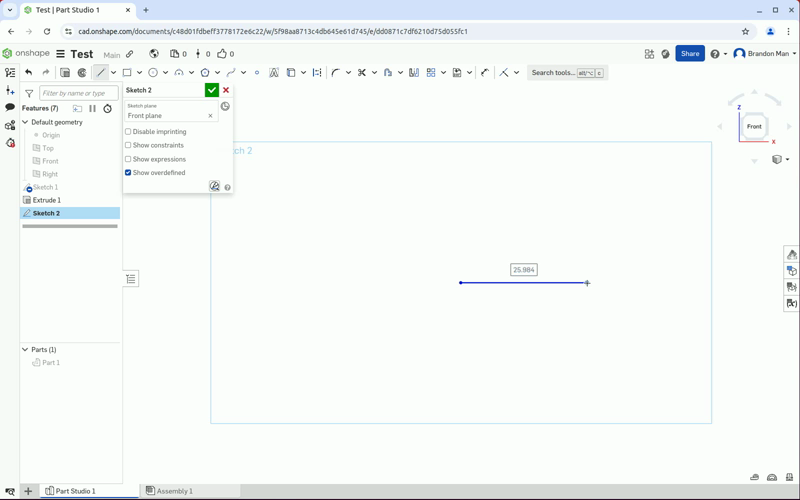
mouse_move(589, 282)
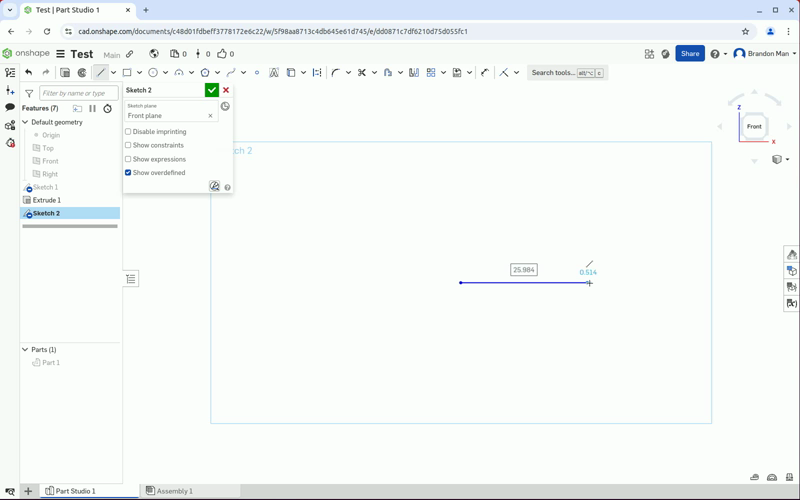
mouse_move(587, 251)
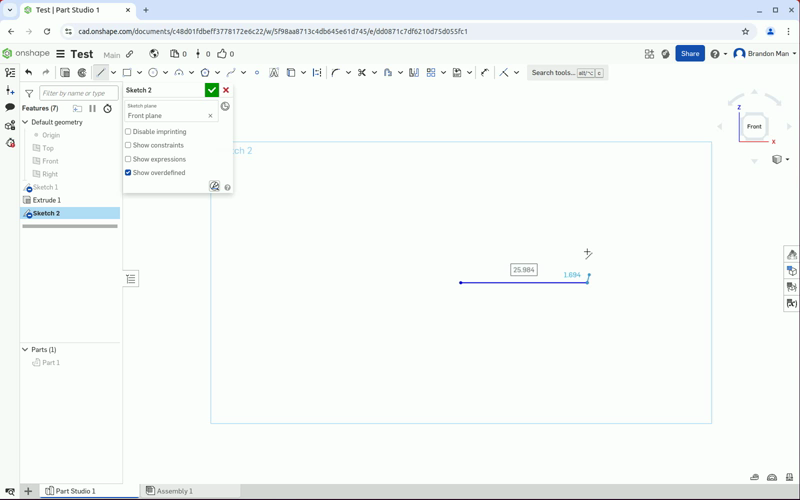
click(587, 251)
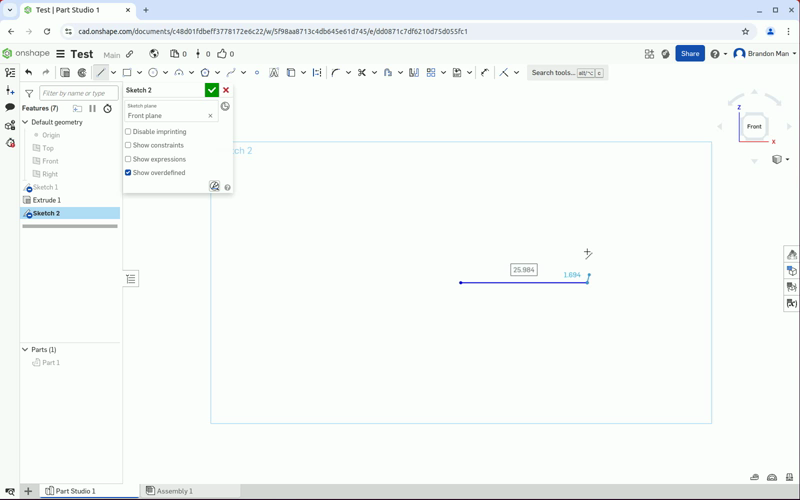
key_up(shift)
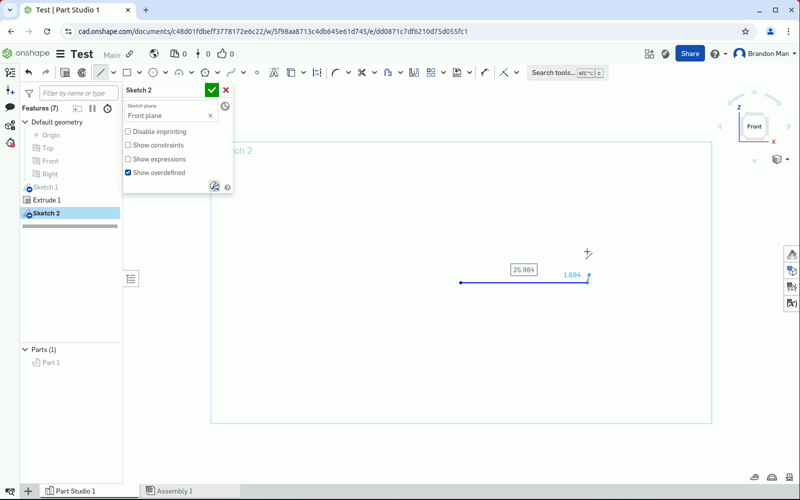
key_down(shift)
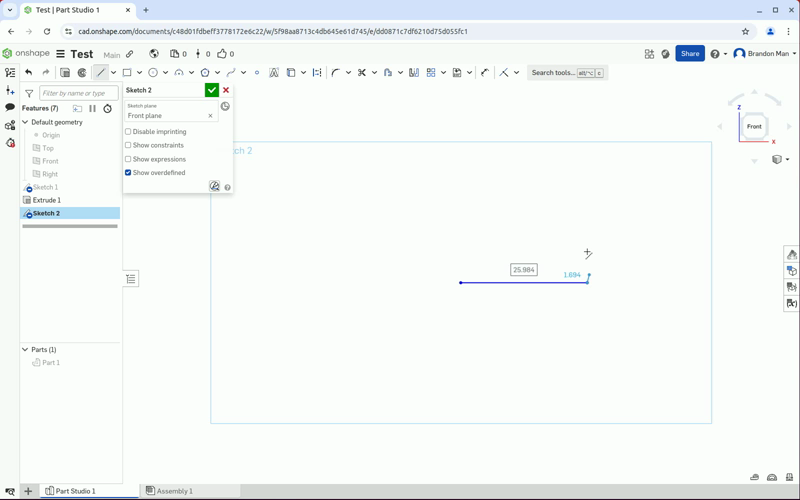
mouse_move(460, 251)
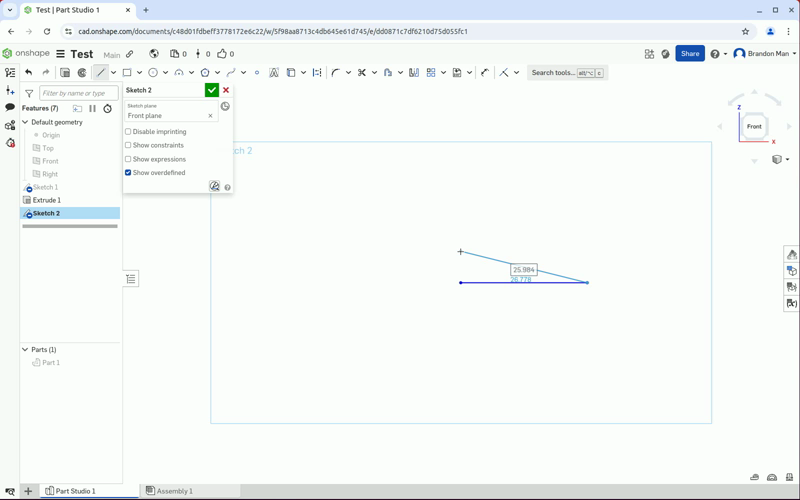
click(460, 251)
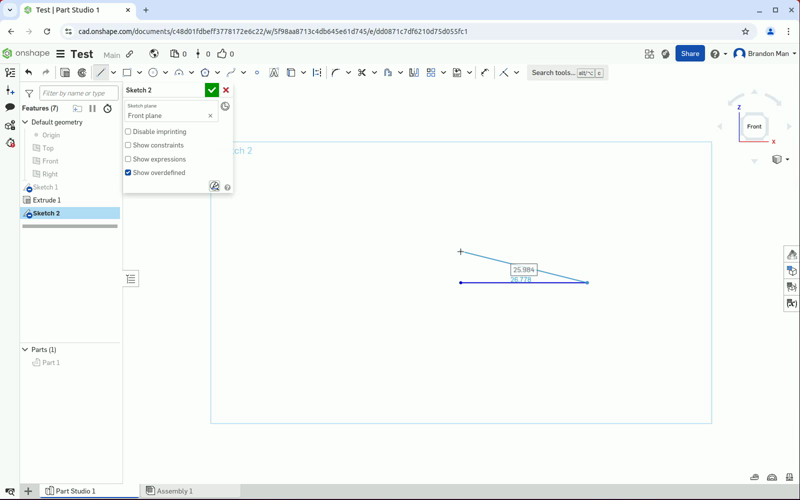
key_up(shift)
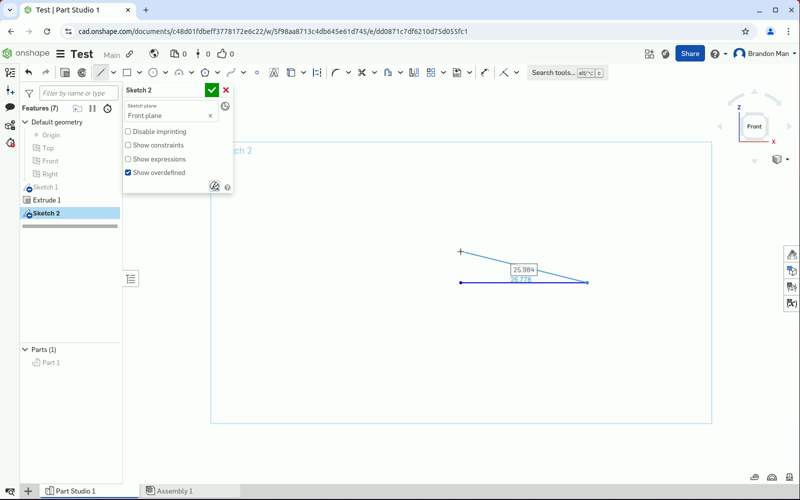
mouse_move(490, 251)
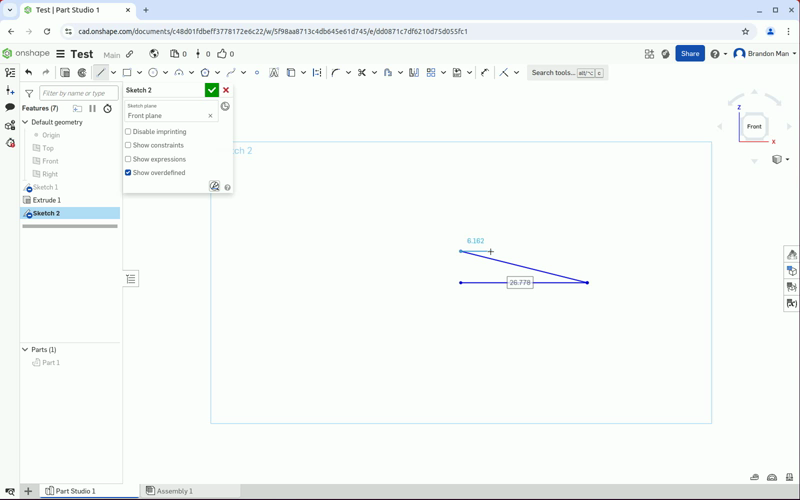
key_down(shift)
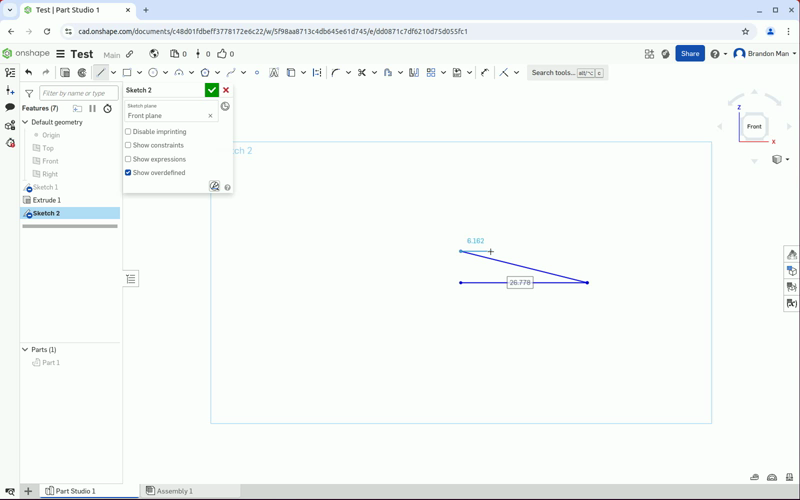
mouse_move(460, 282)
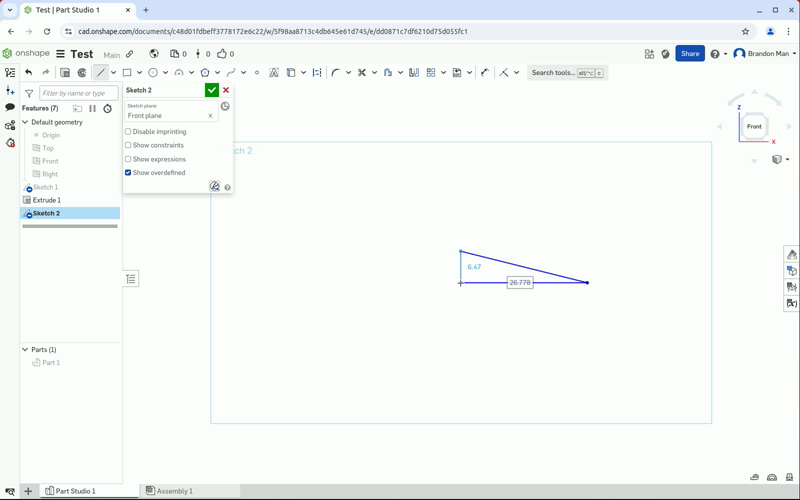
key_up(shift)
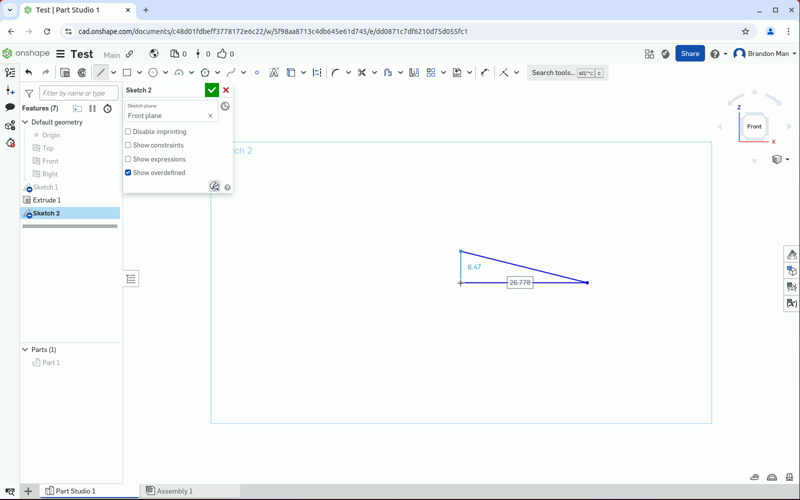
click(460, 282)
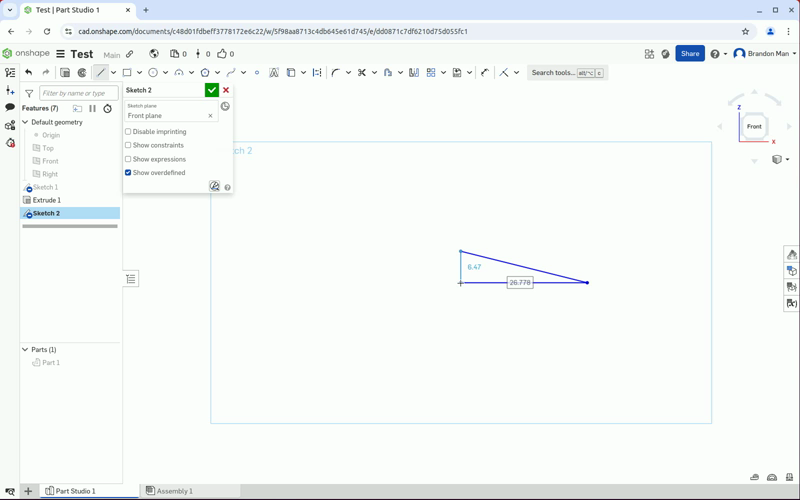
key(esc)
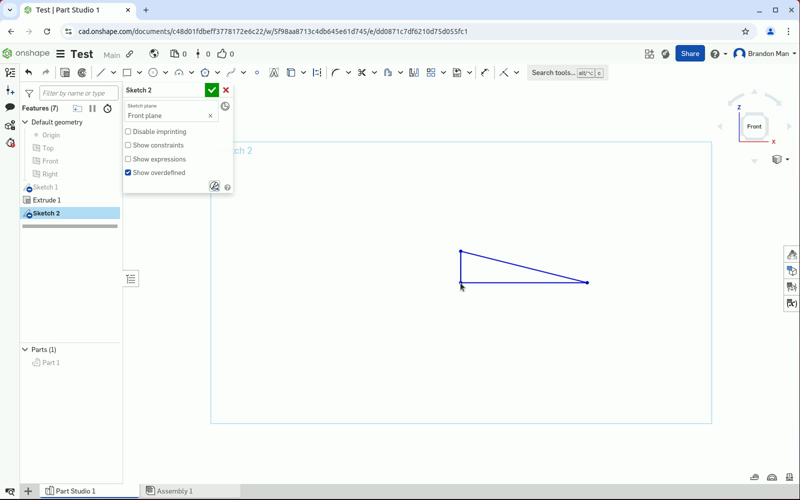
mouse_move(486, 263)
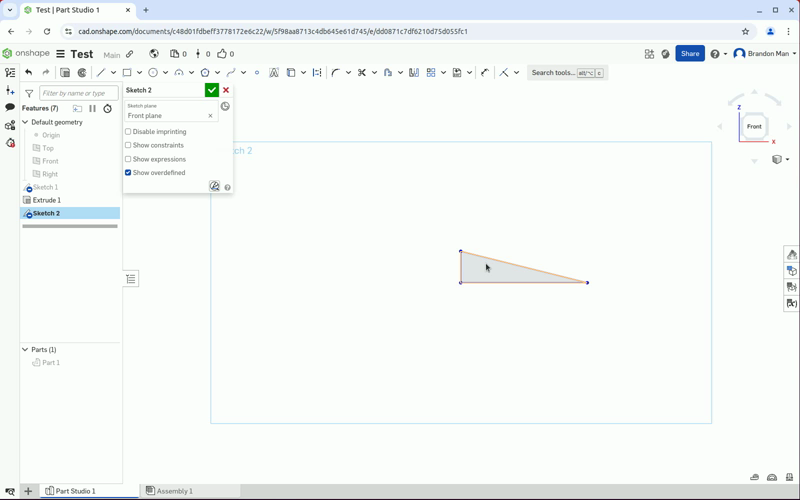
click(486, 263)
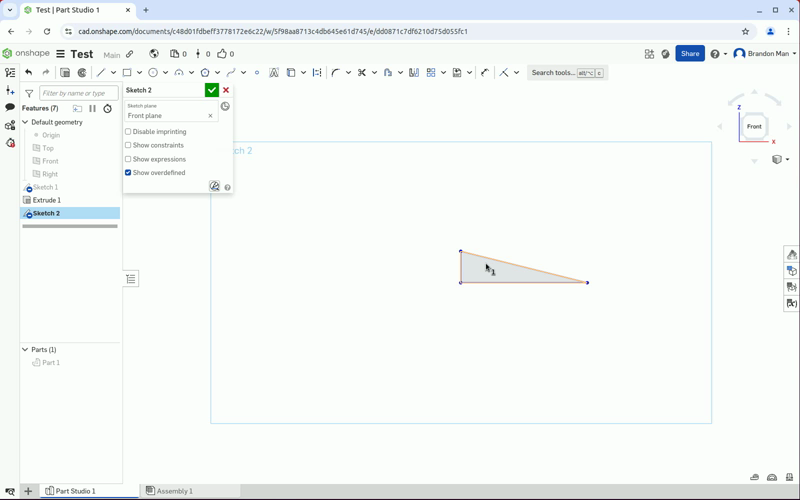
mouse_move(73, 352)
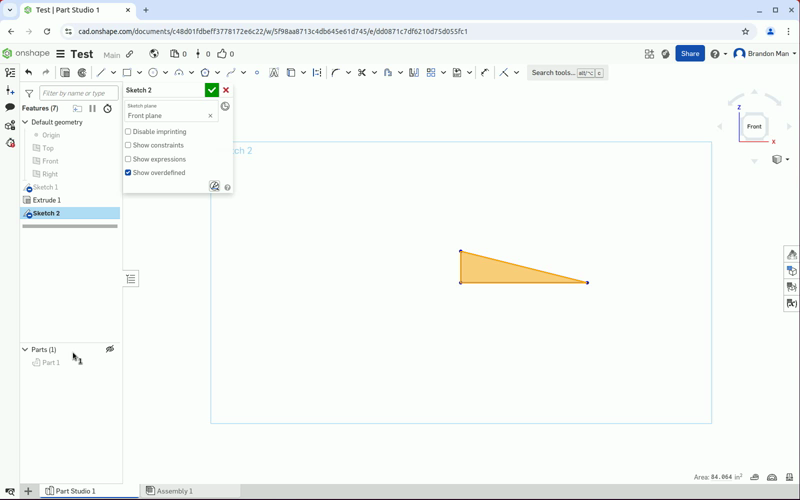
key(shift+y)
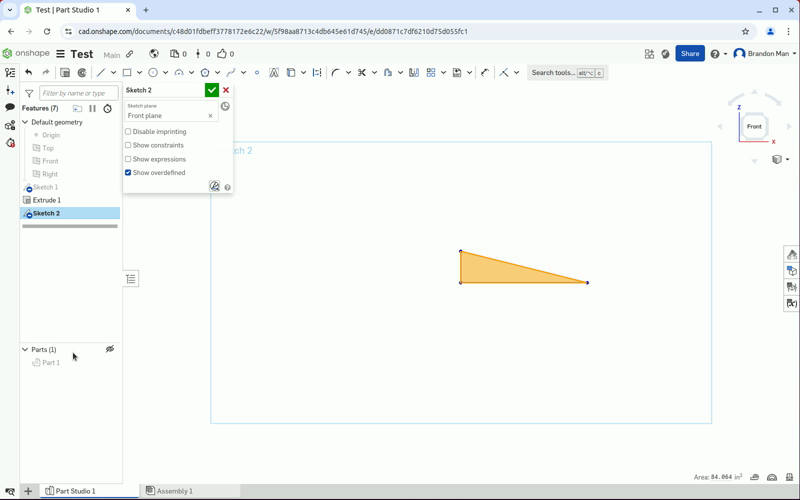
key(shift+e)
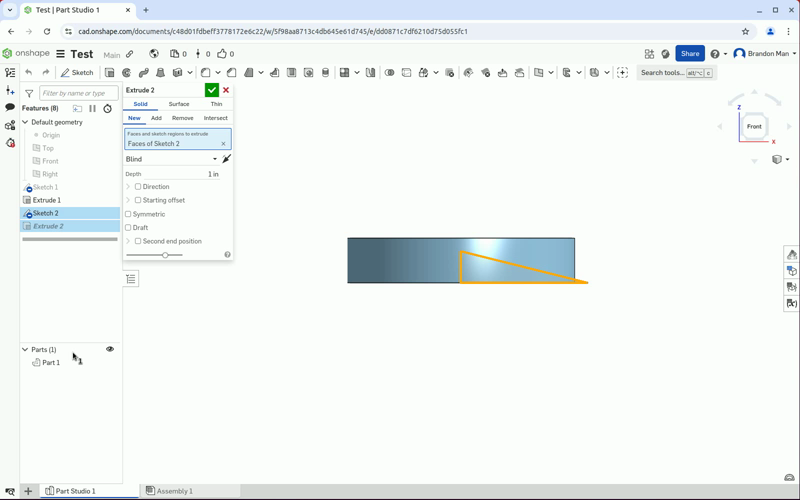
mouse_move(143, 106)
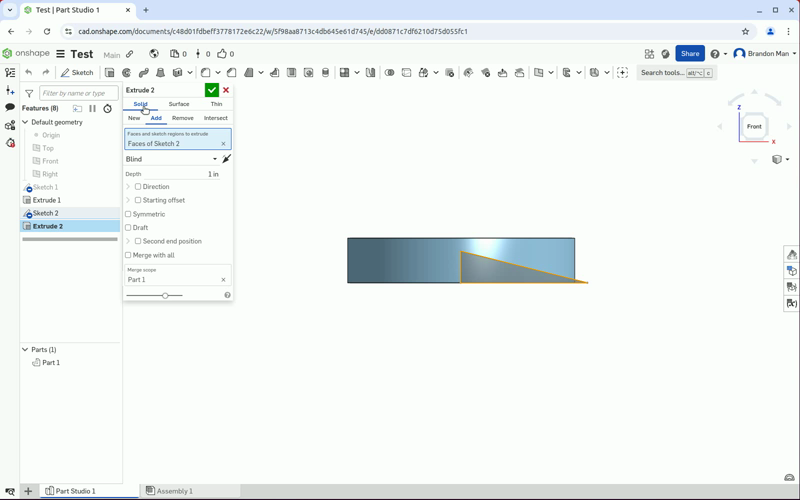
click(143, 106)
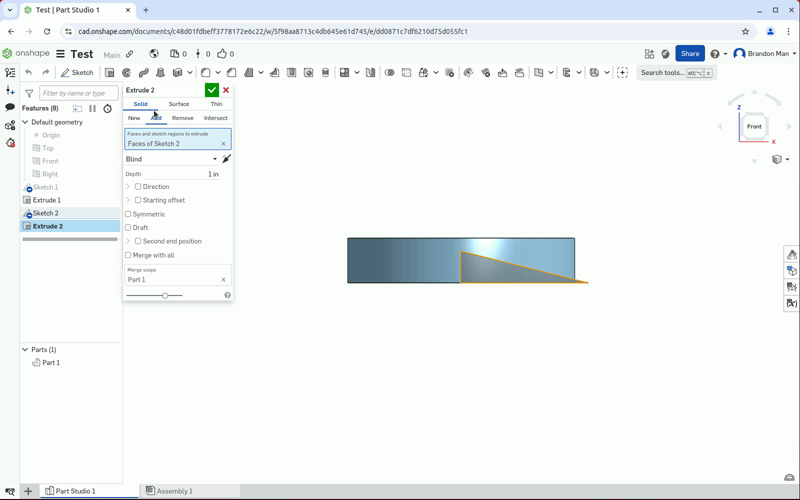
mouse_move(186, 120)
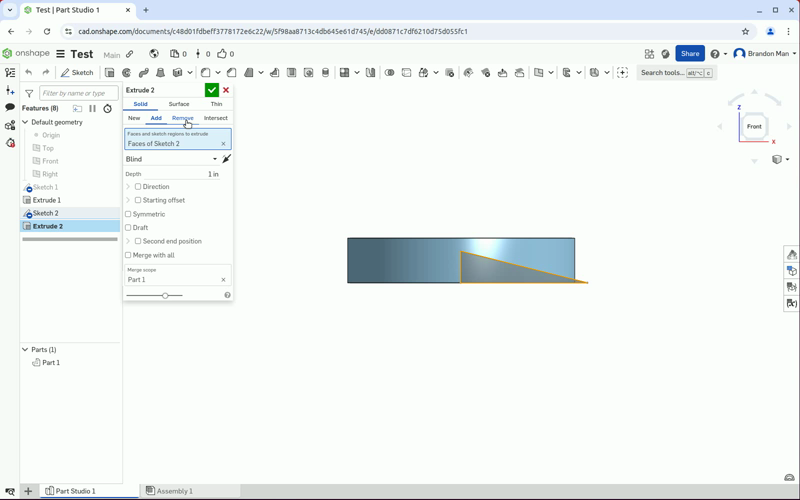
click(186, 120)
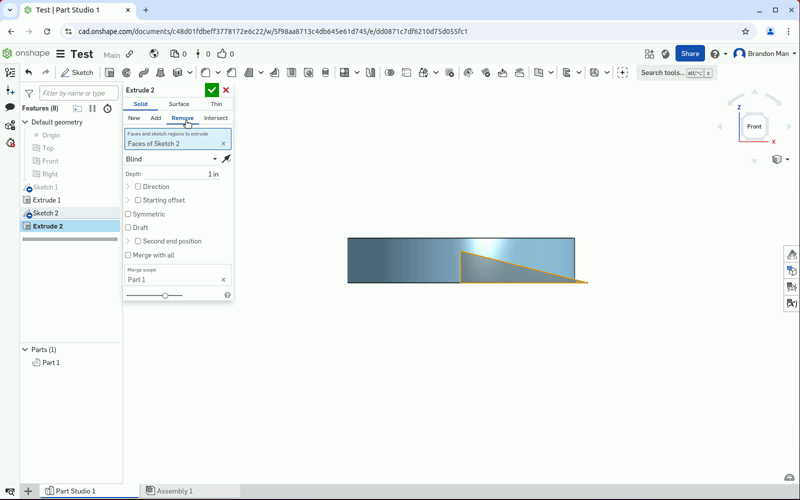
key(tab, 4)
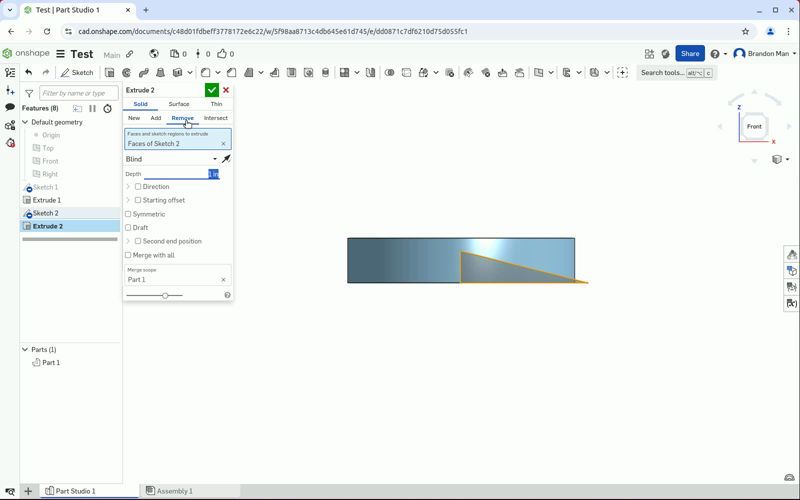
text(46.216)
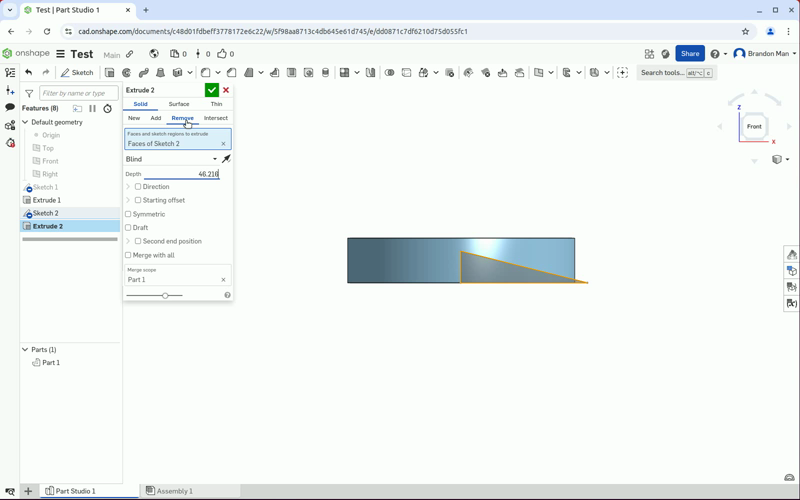
key(tab, 3)
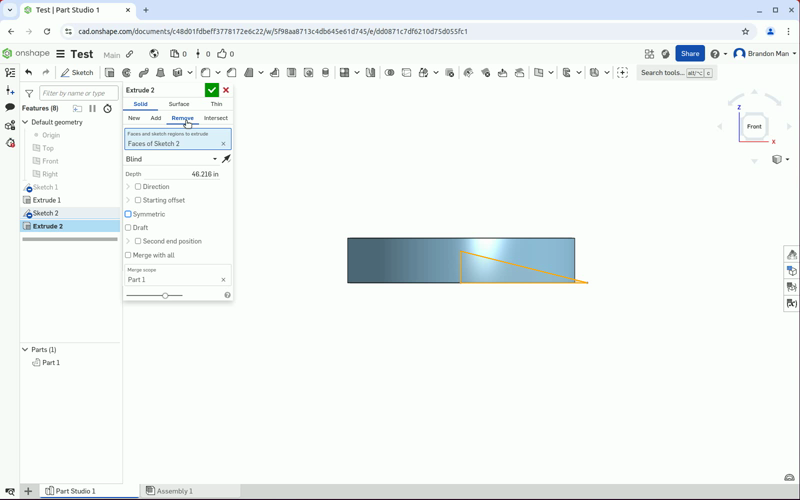
key(space)
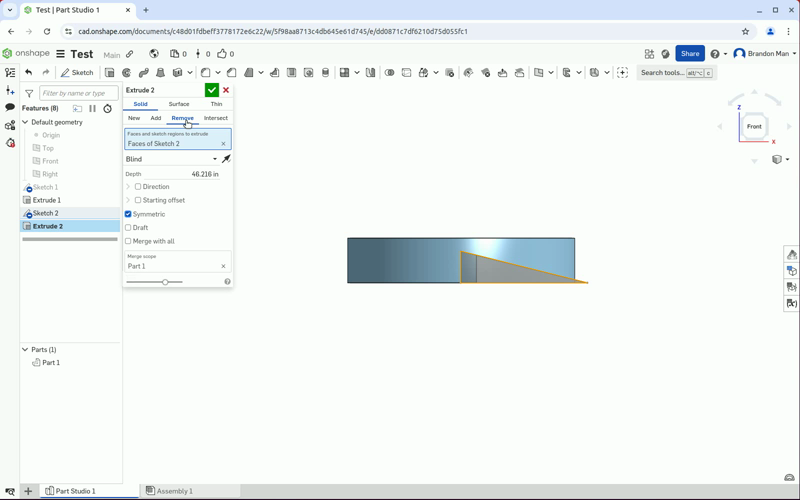
key(tab, 2)
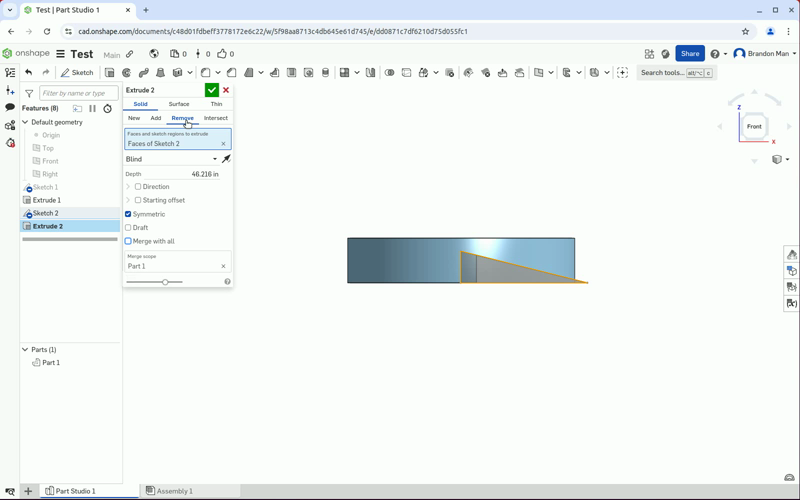
key(space)
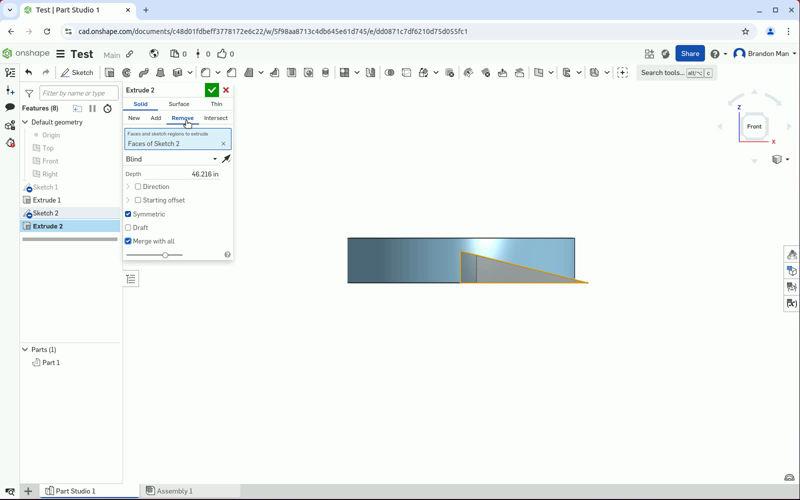
key(enter)
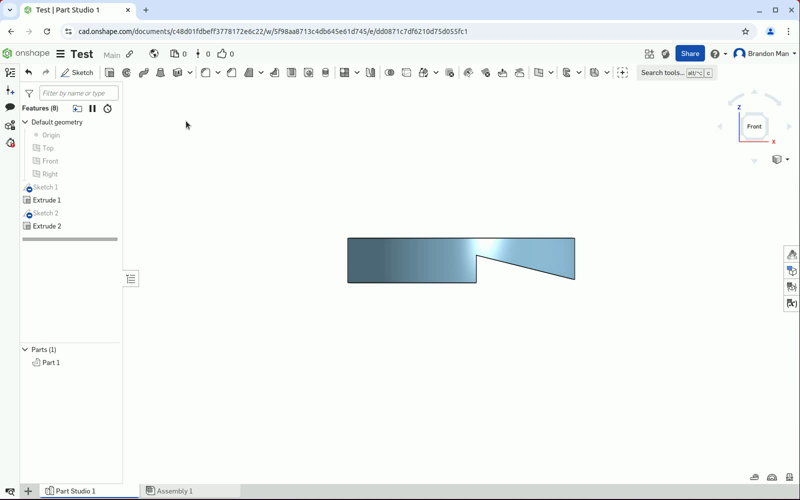
key(shift+h)
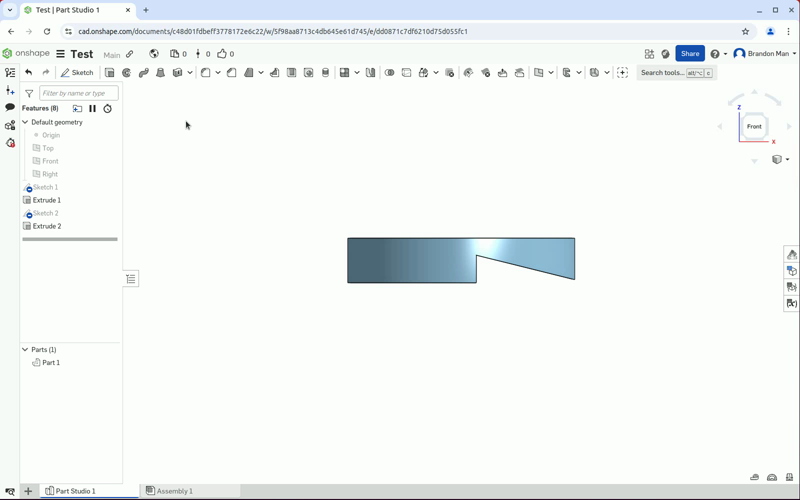
key(shift+h)
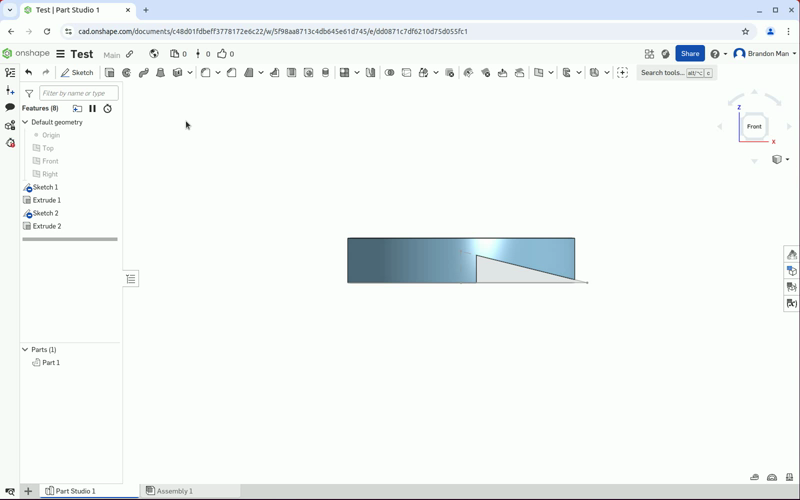
key(shift+7)
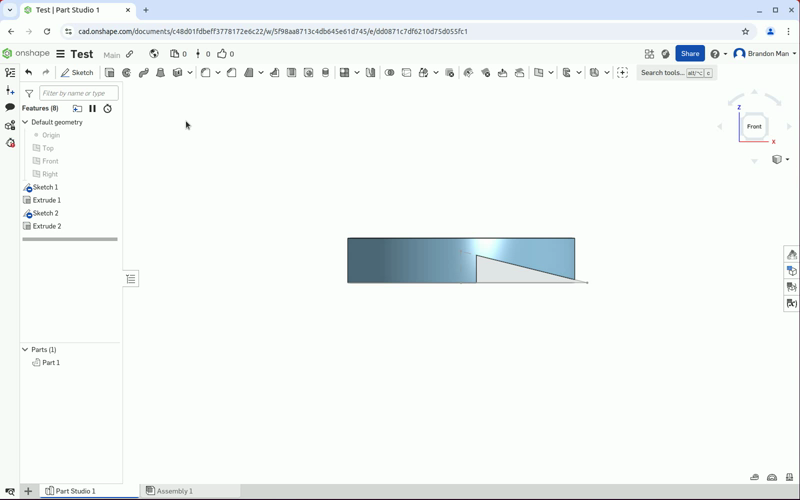
key(left, 2)
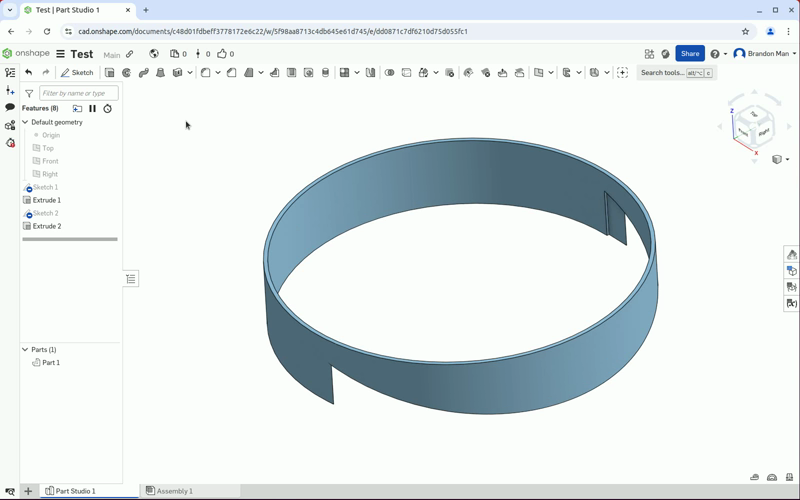
key(down, 2)
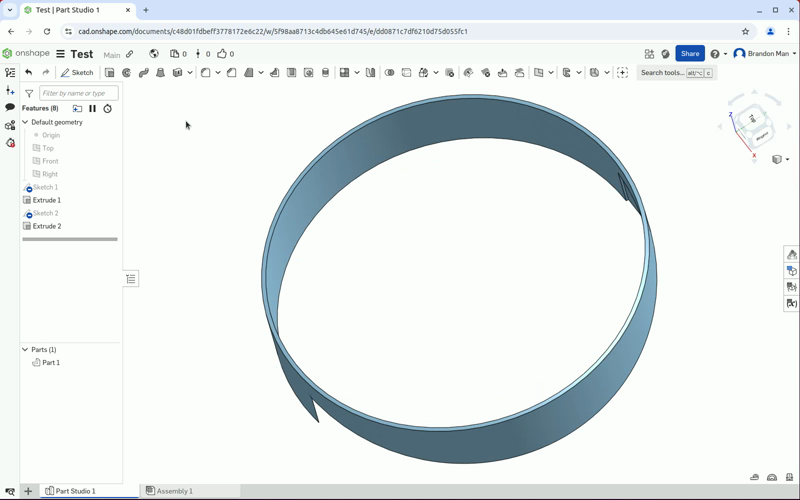
key(up, 2)
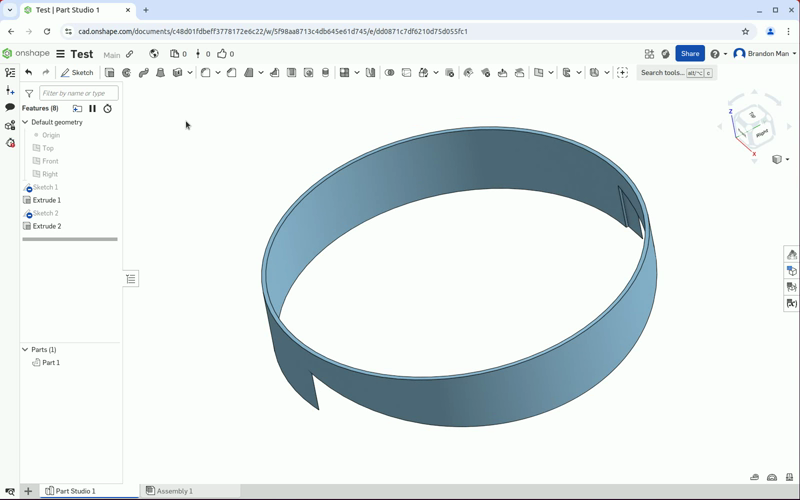
key(right, 2)
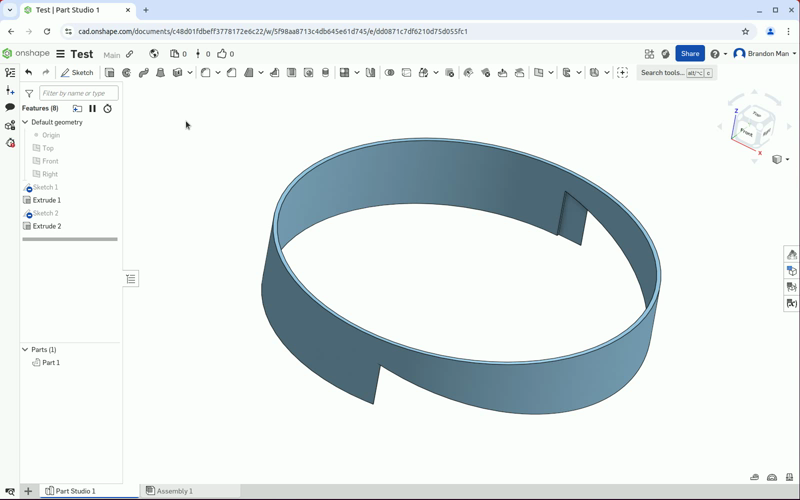
mouse_move(73, 189)
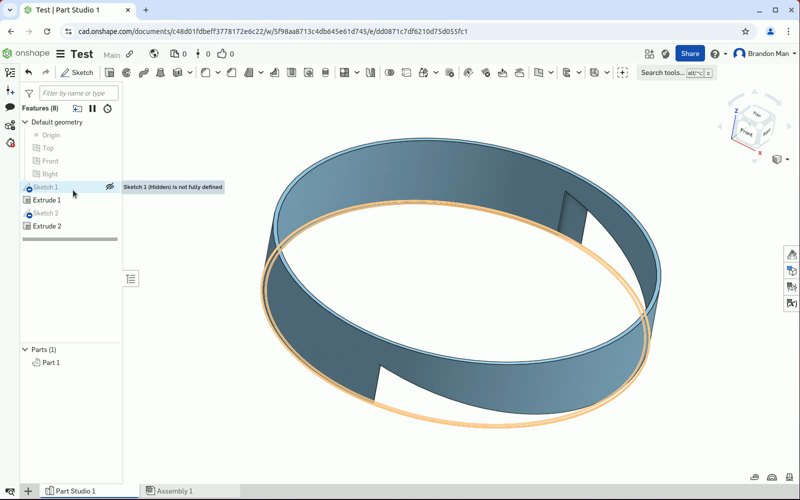
click(73, 189)